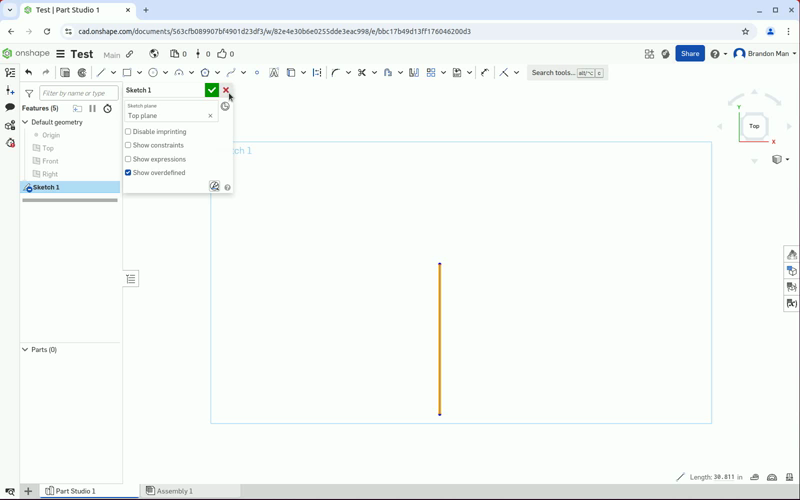
key(shift+h)
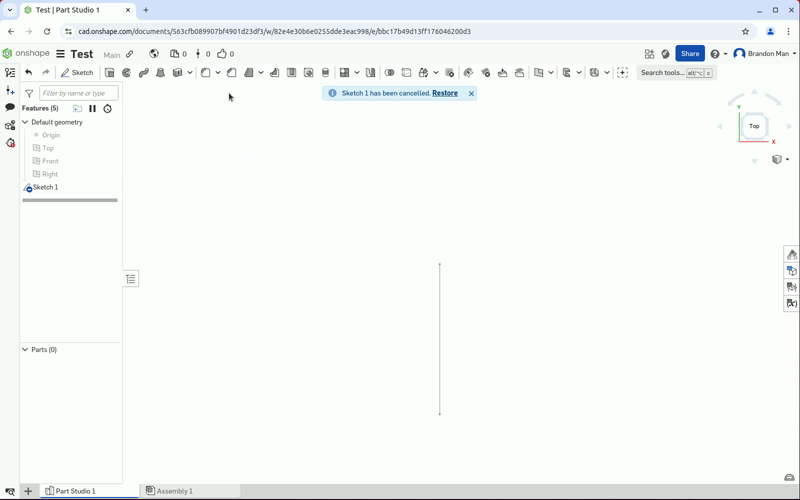
key(shift+s)
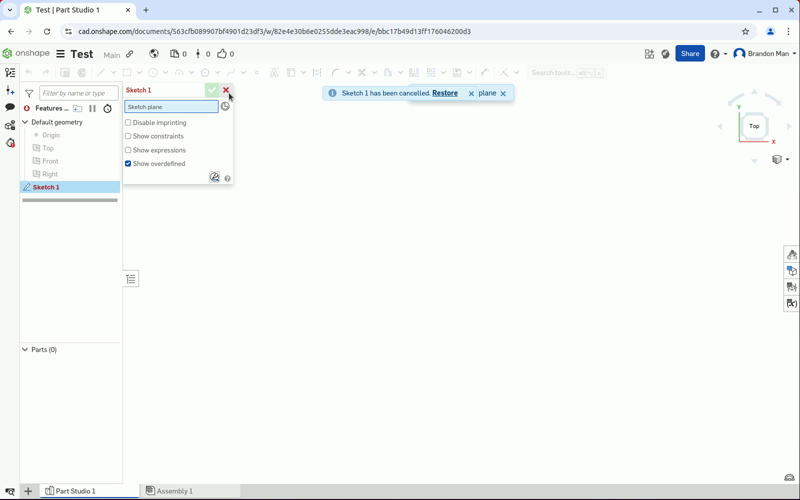
mouse_move(73, 150)
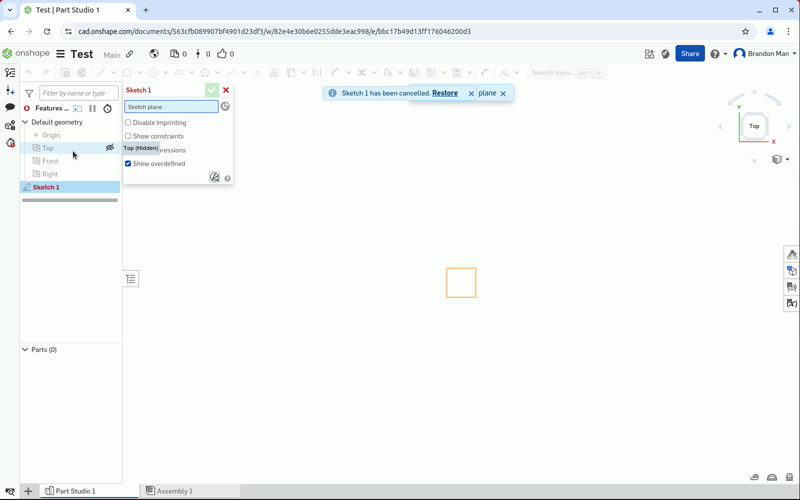
click(73, 150)
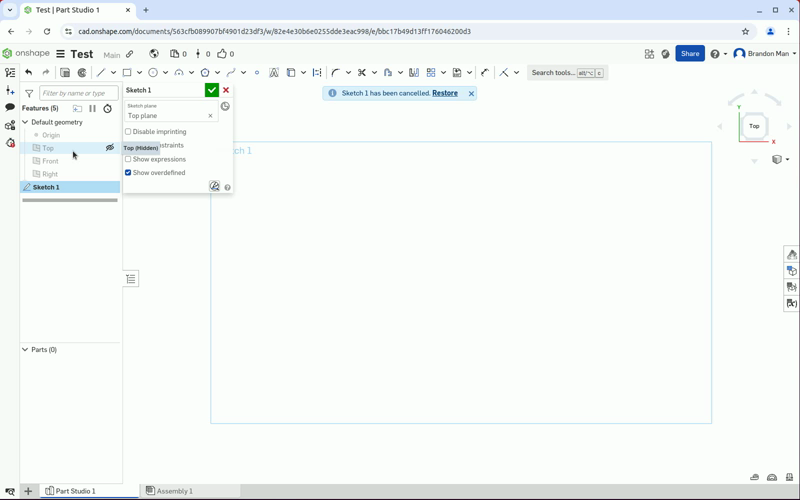
mouse_move(73, 352)
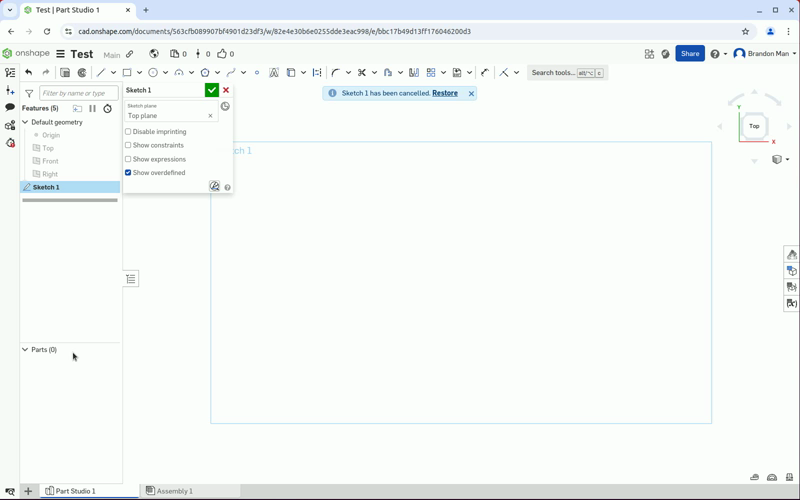
key(y)
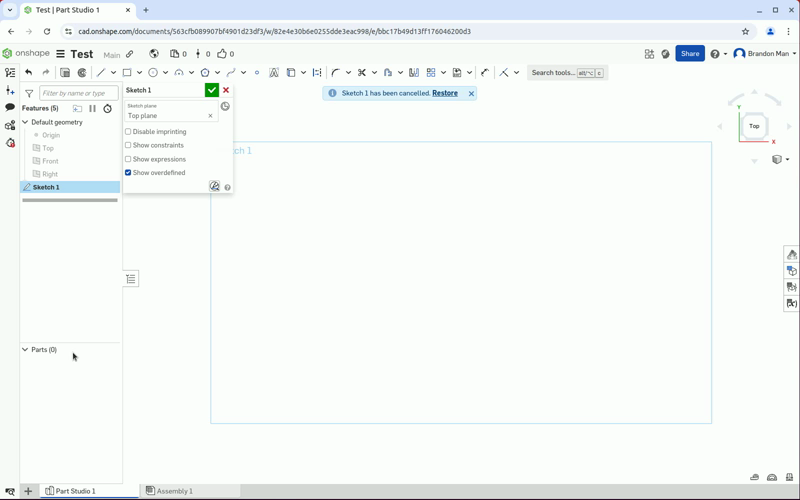
key(c)
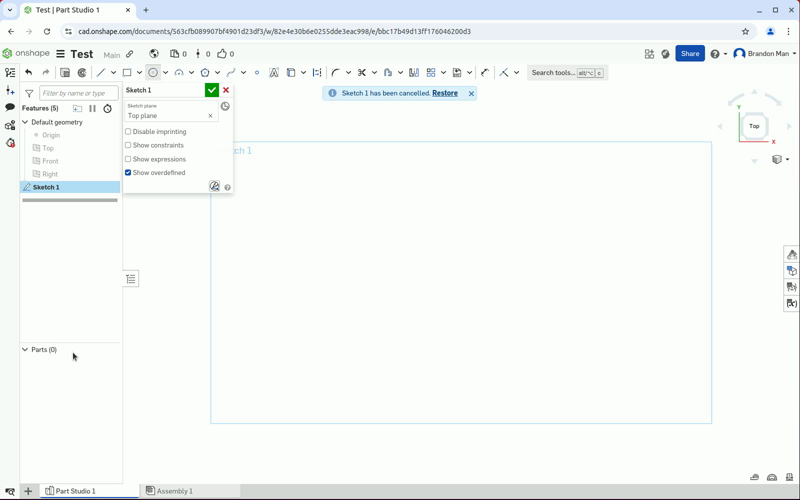
key_down(shift)
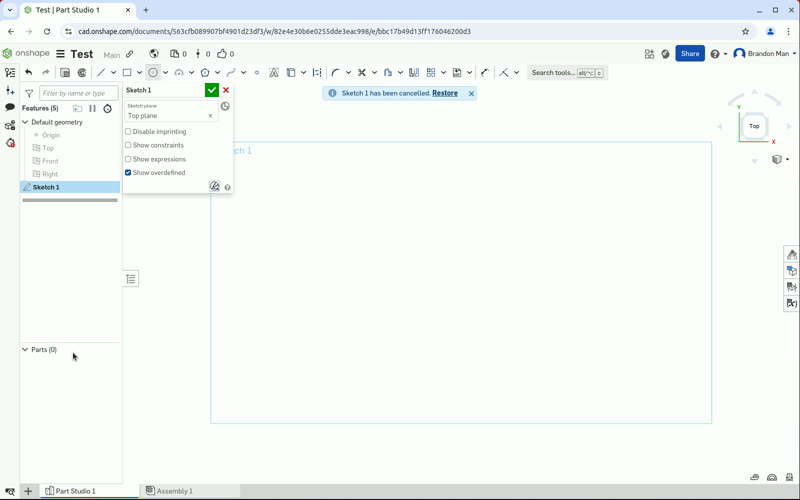
mouse_move(461, 282)
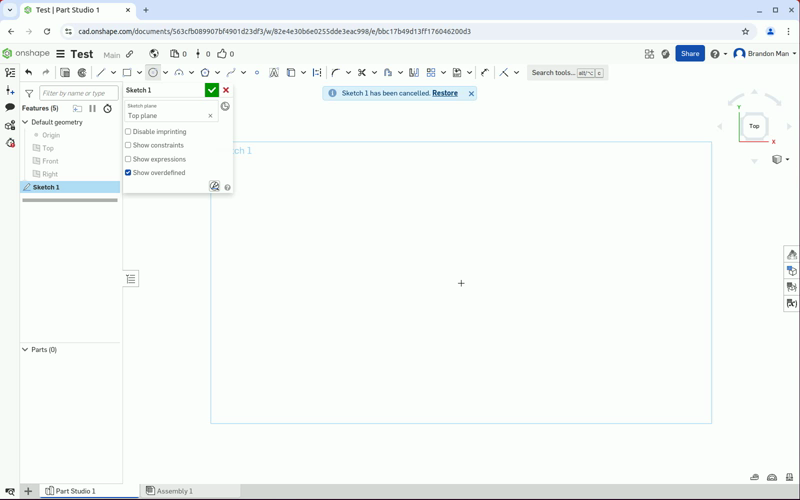
click(461, 282)
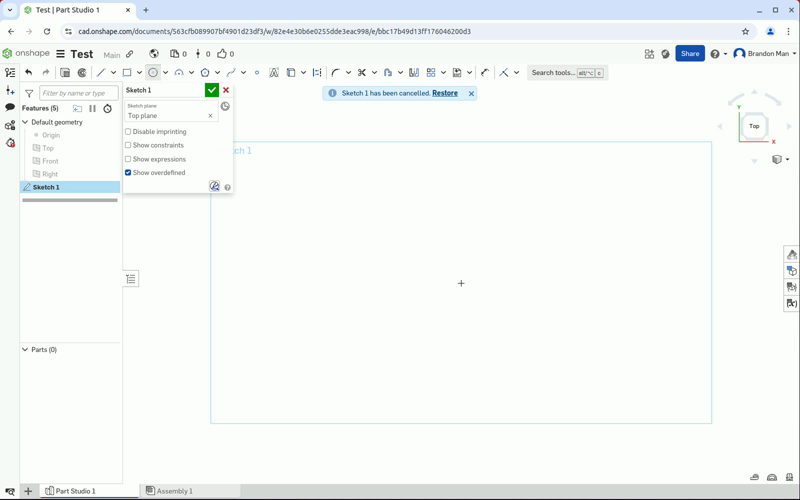
key_up(shift)
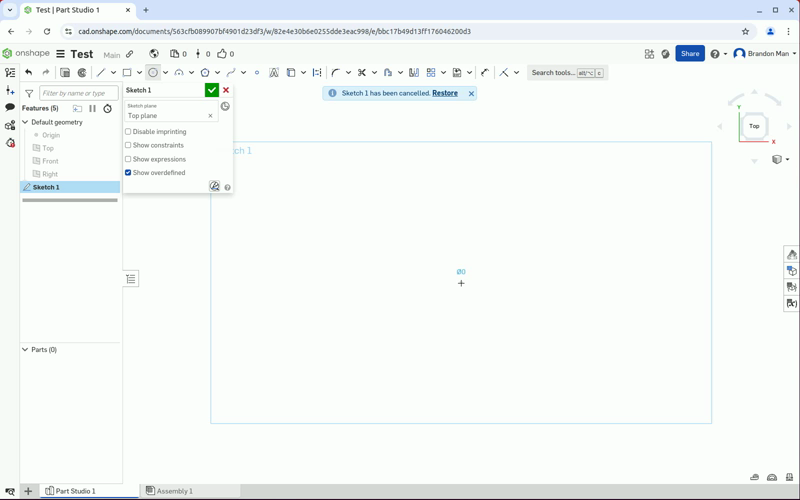
mouse_move(506, 282)
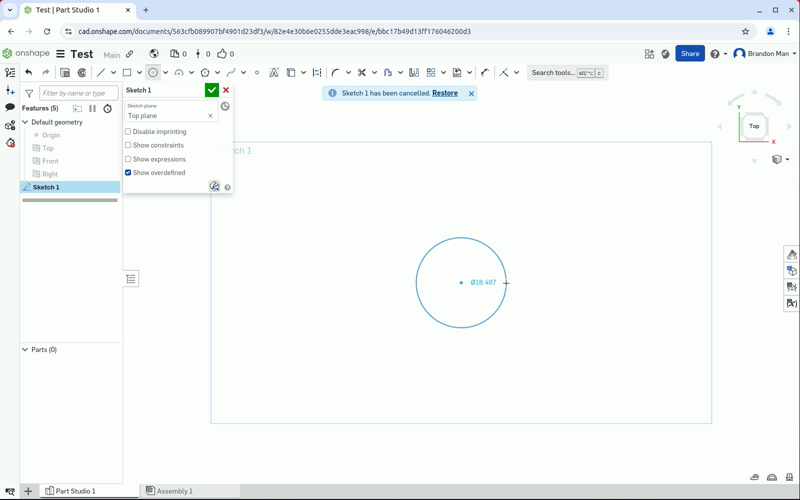
click(506, 282)
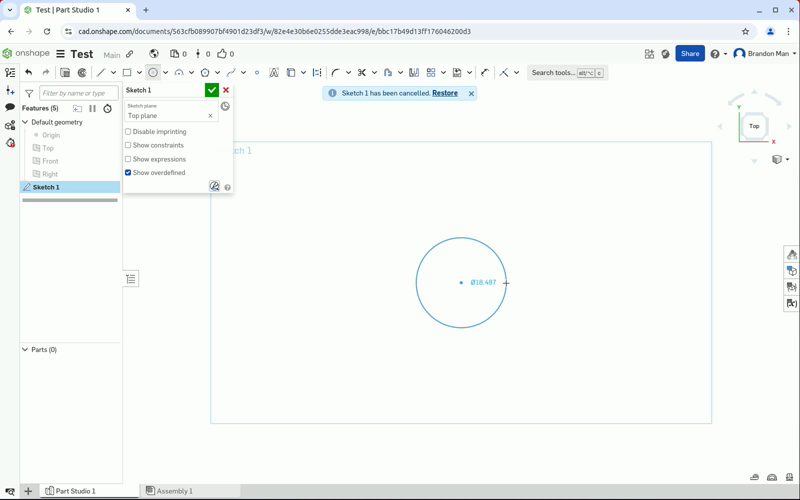
key(esc)
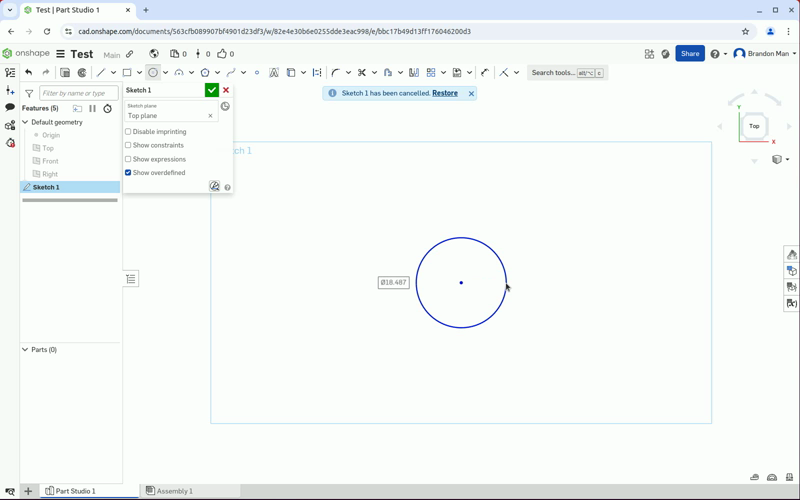
key(c)
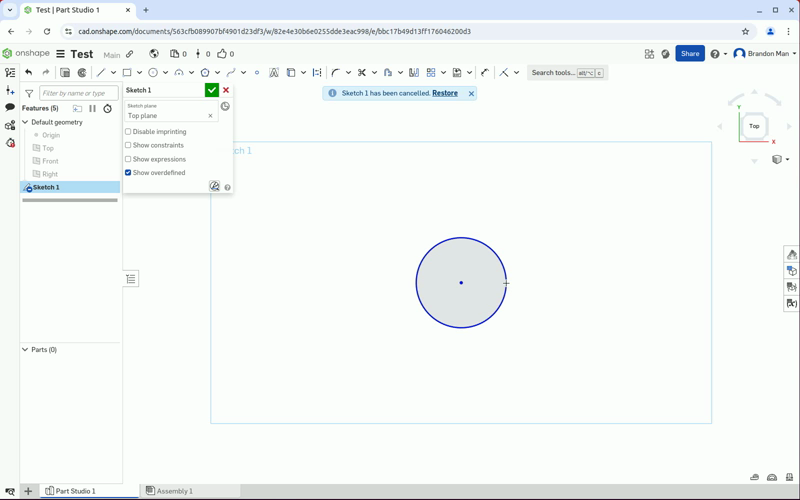
key_down(shift)
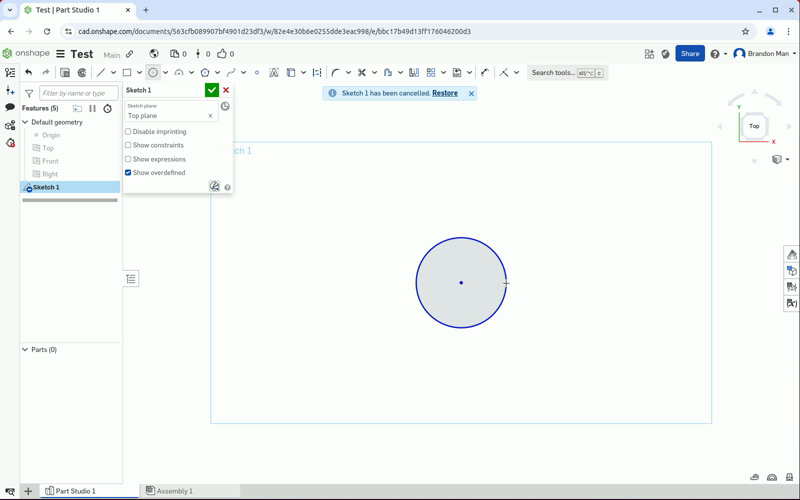
mouse_move(461, 282)
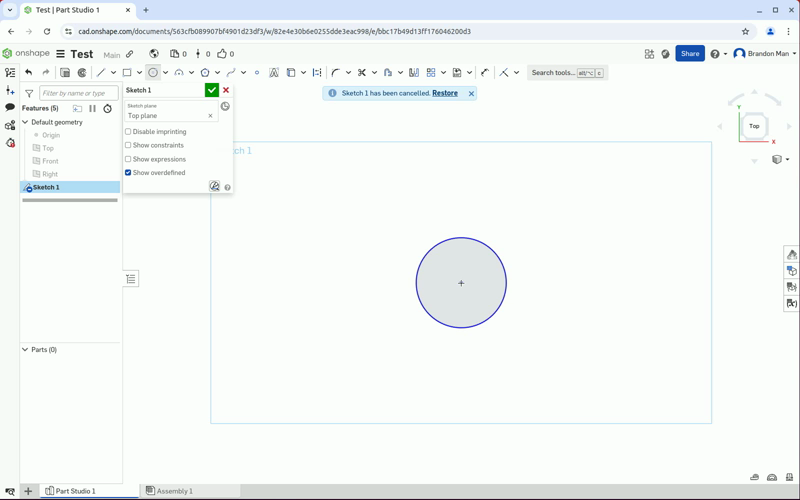
click(461, 282)
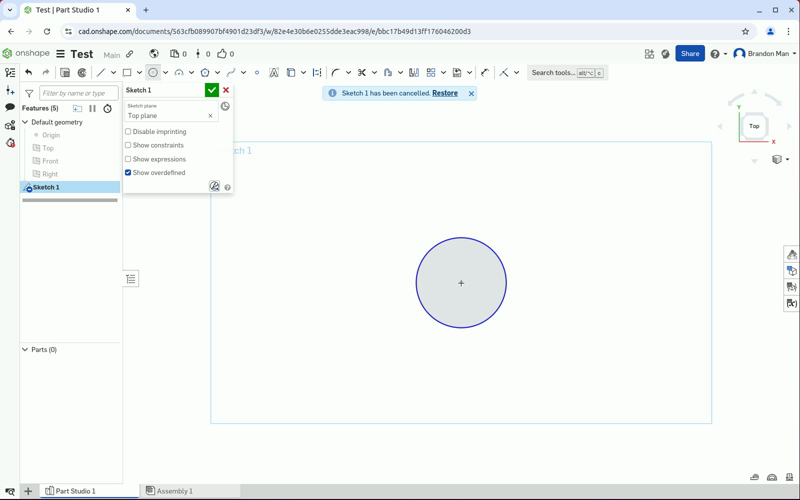
key_up(shift)
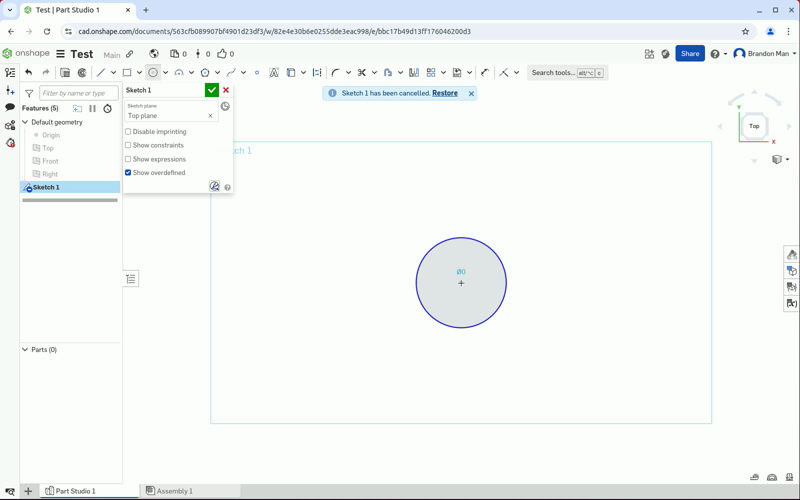
mouse_move(496, 282)
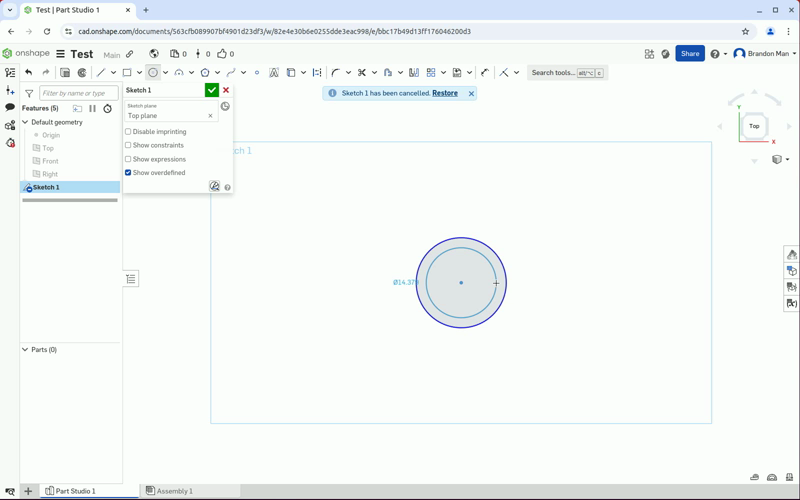
click(496, 282)
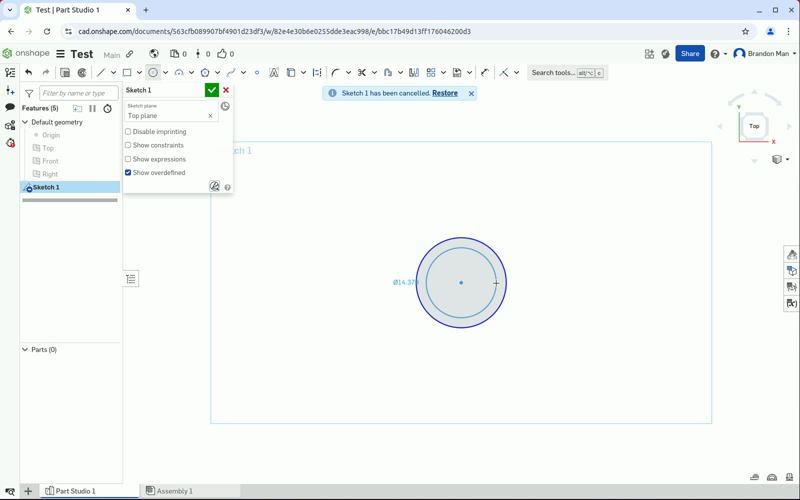
key(esc)
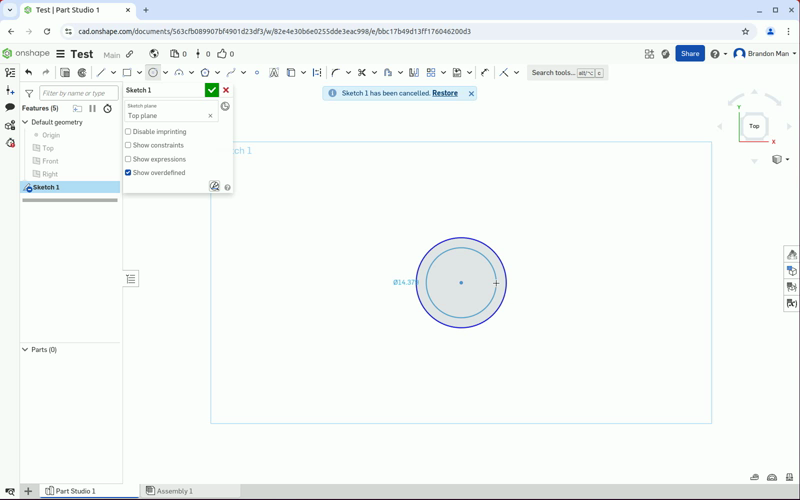
mouse_move(422, 290)
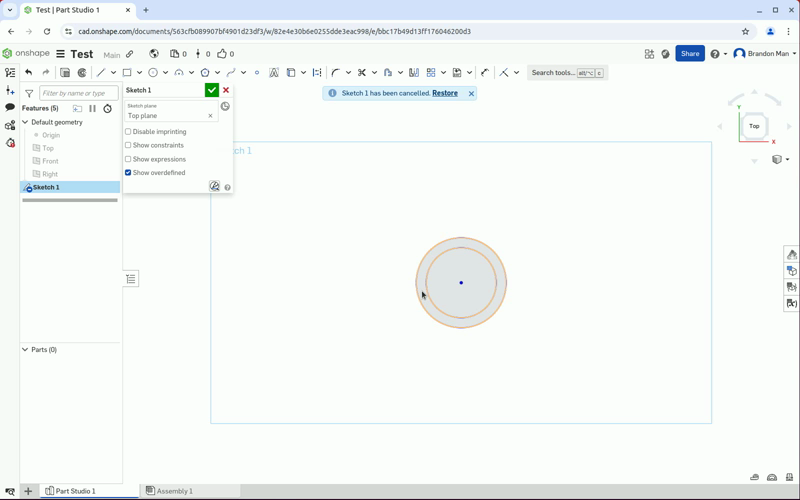
click(422, 290)
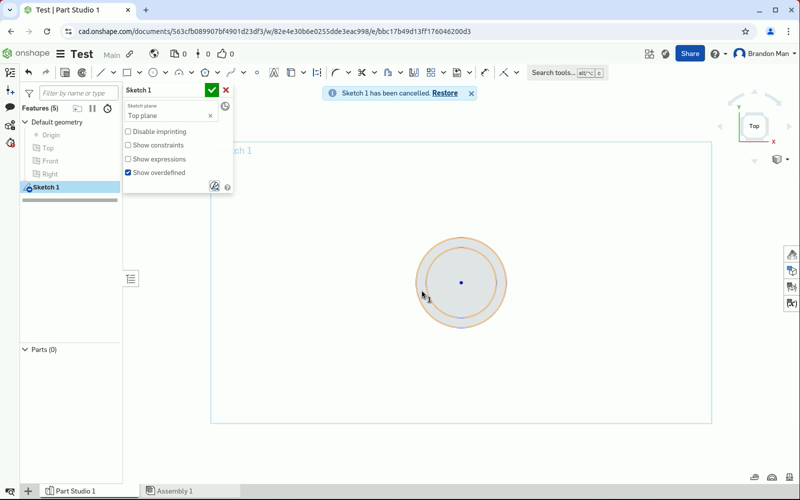
mouse_move(73, 352)
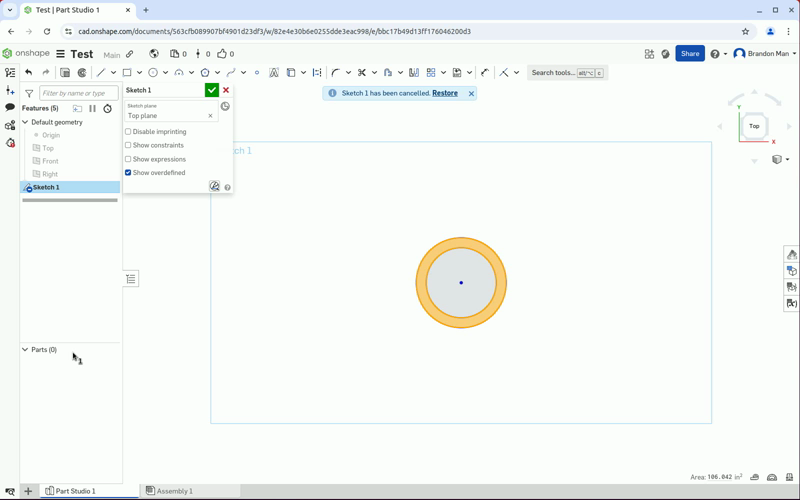
key(shift+y)
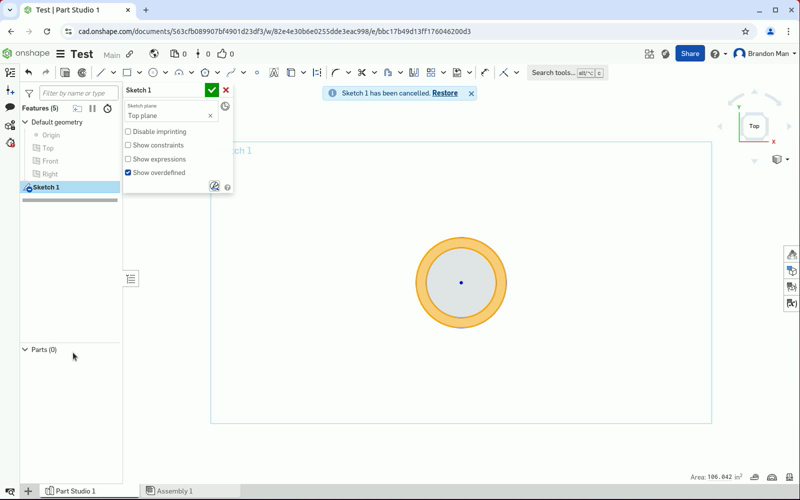
key(shift+e)
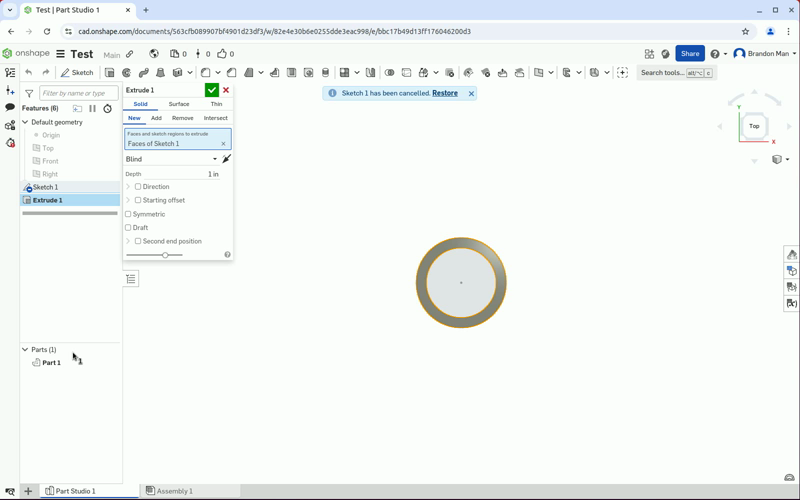
mouse_move(143, 106)
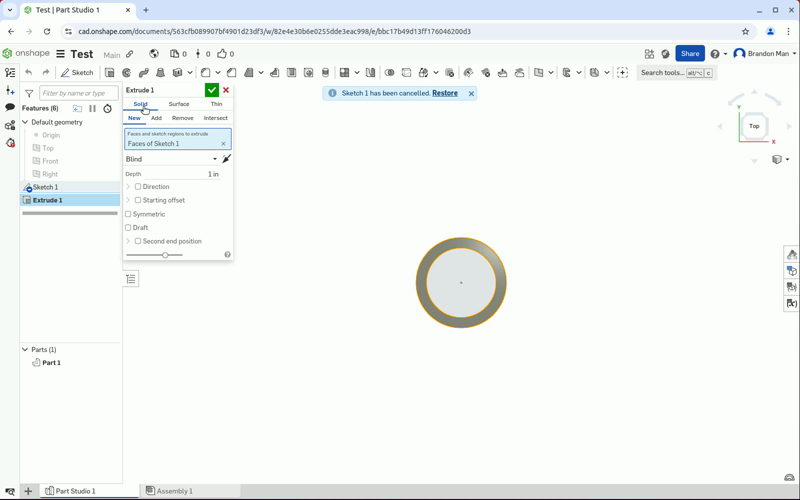
click(143, 106)
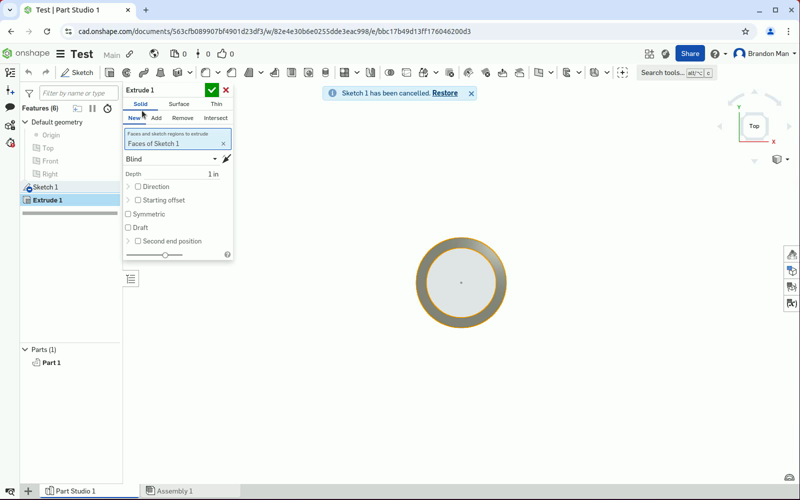
mouse_move(137, 120)
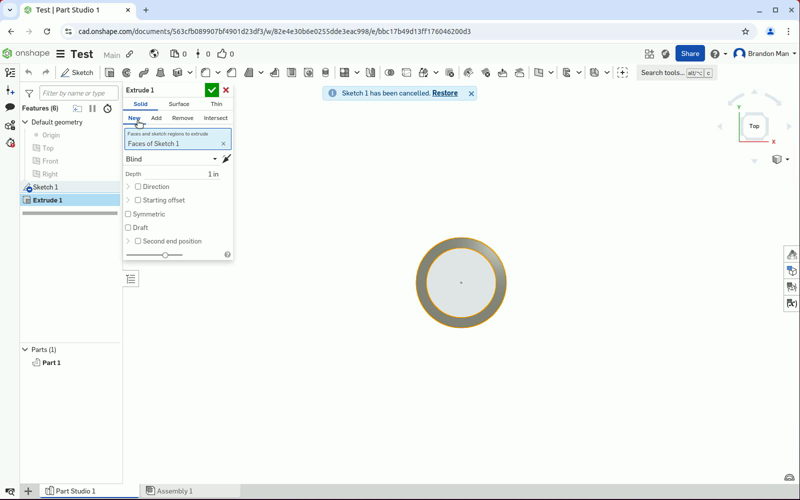
click(137, 120)
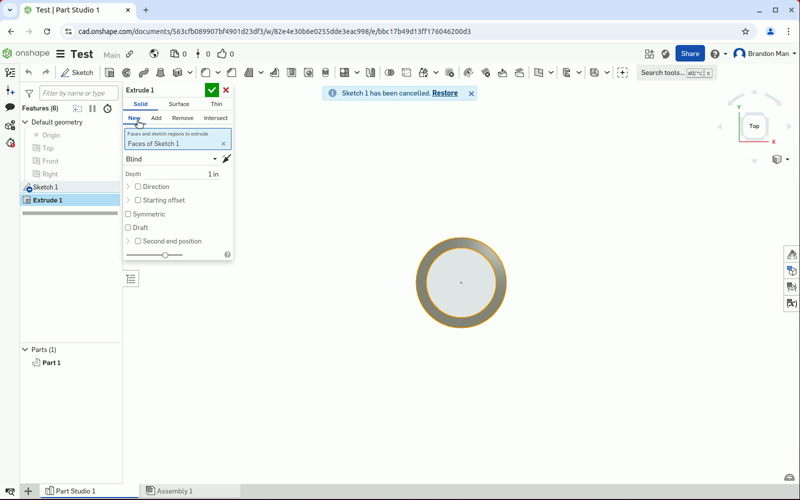
key(tab, 4)
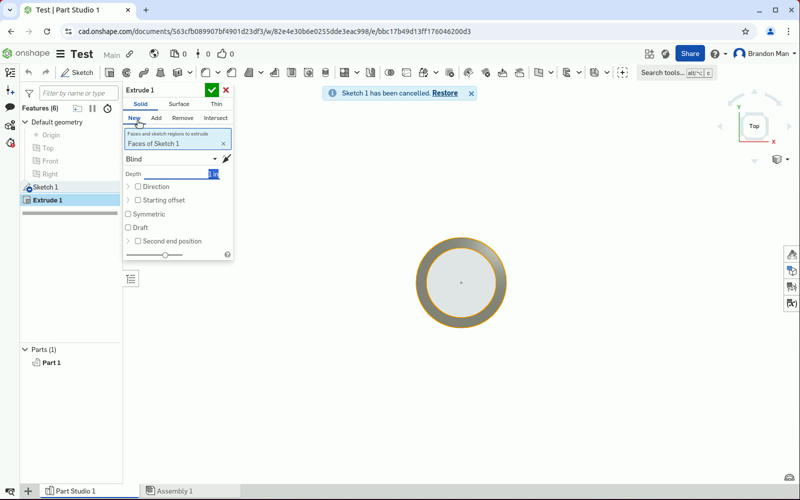
text(17.331)
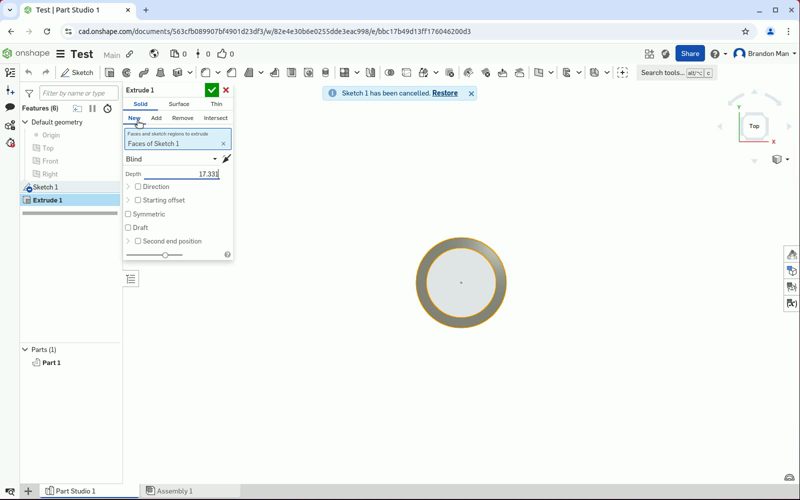
key(enter)
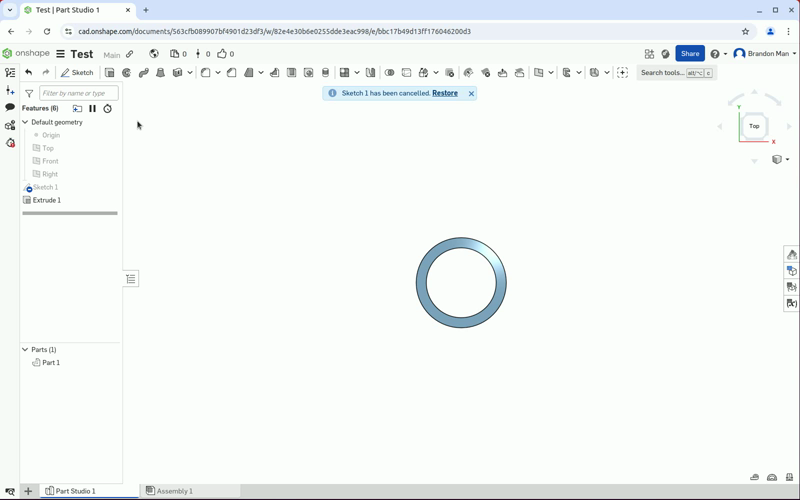
key(shift+h)
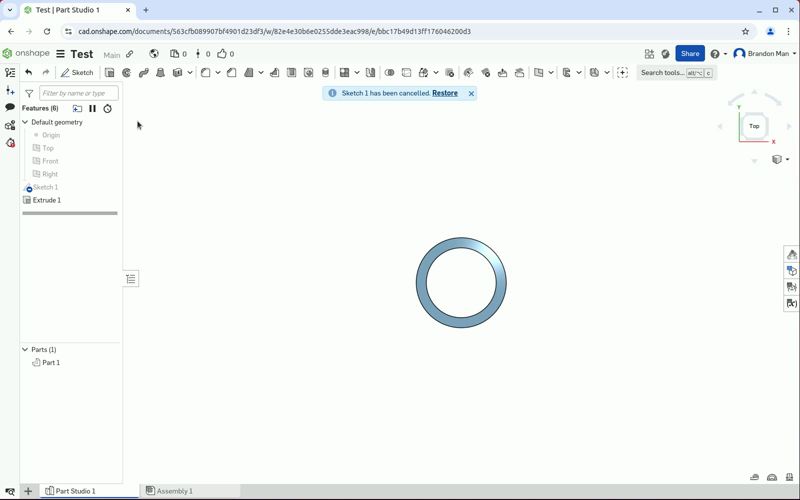
key(shift+h)
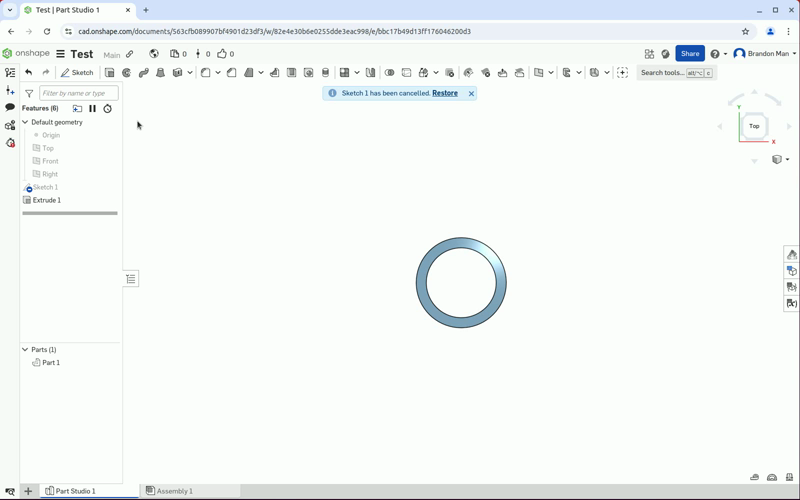
mouse_move(73, 189)
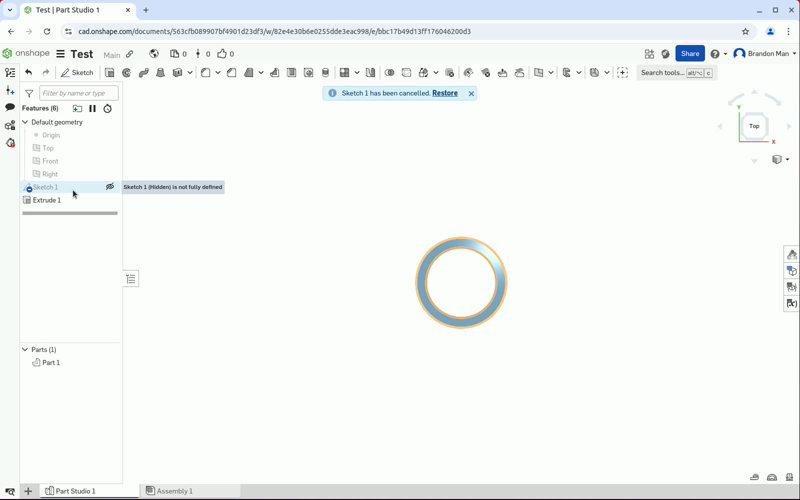
click(73, 189)
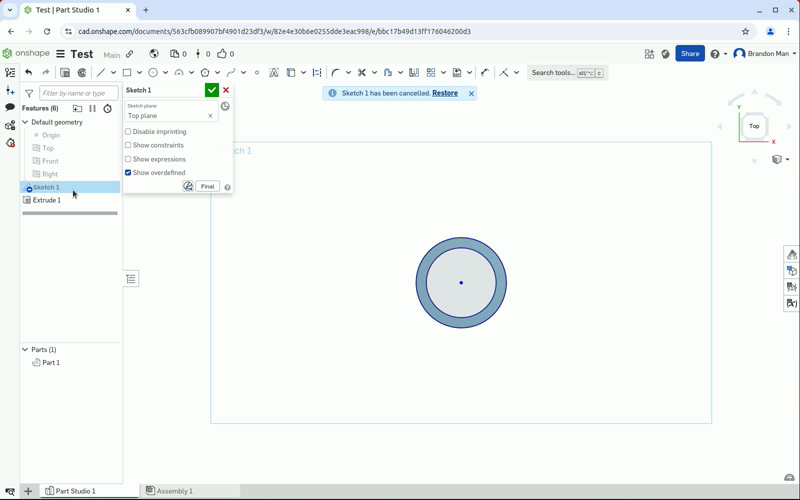
mouse_move(229, 92)
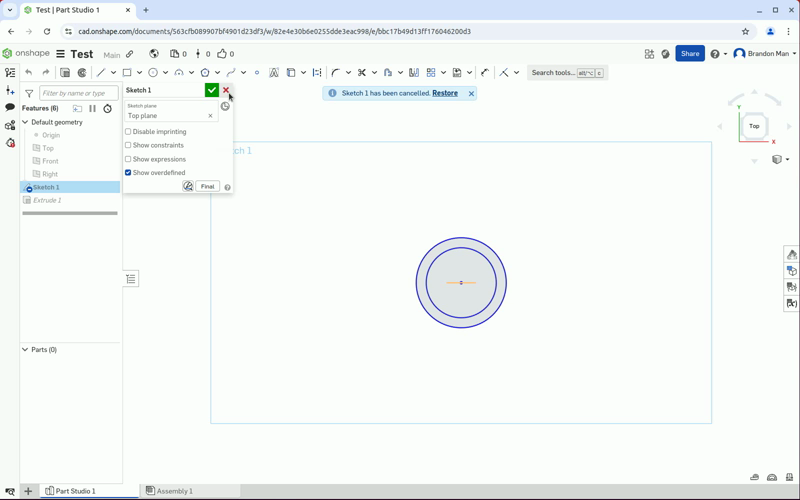
click(229, 92)
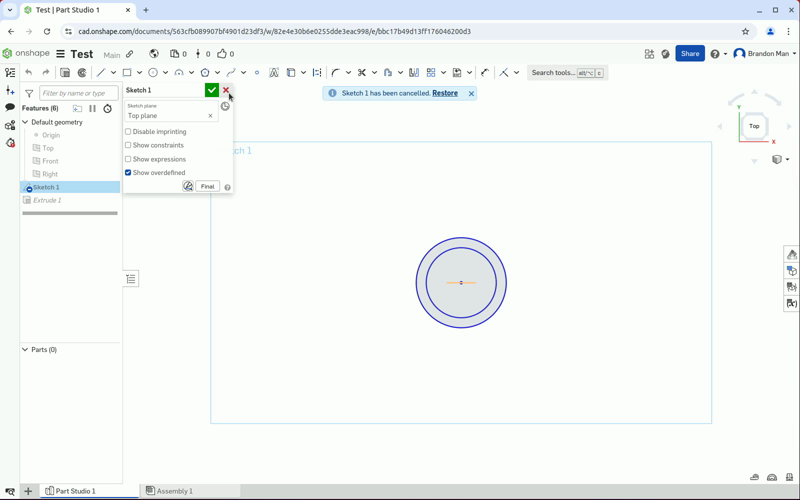
key(shift+s)
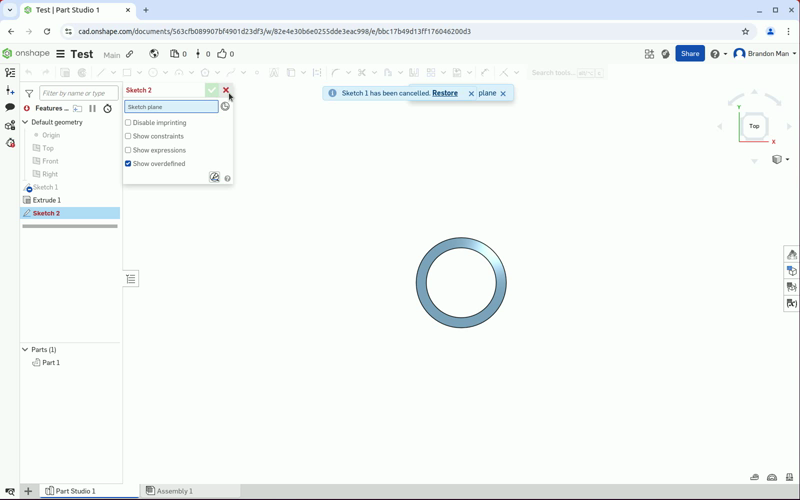
mouse_move(73, 150)
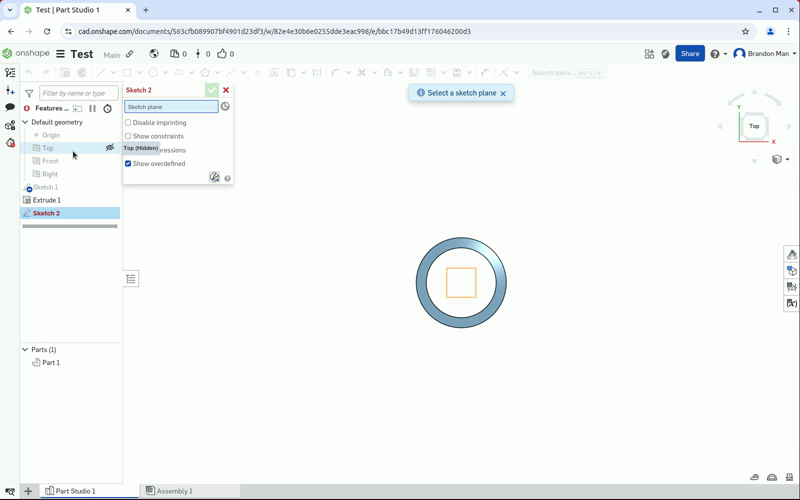
click(73, 150)
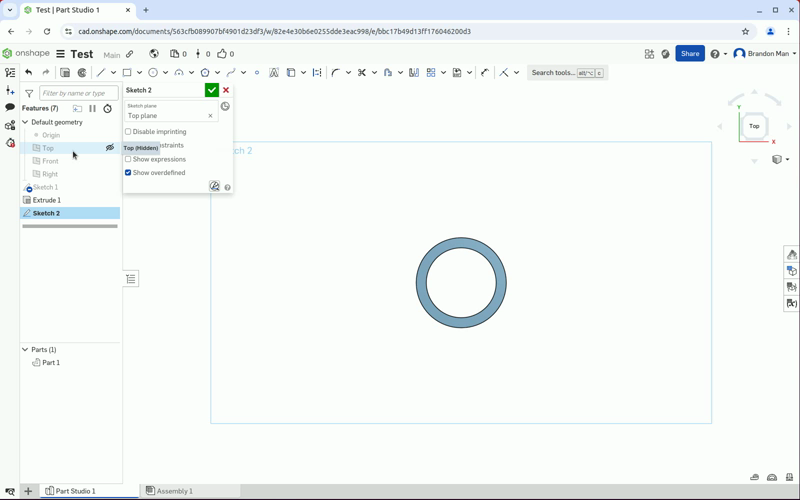
mouse_move(73, 352)
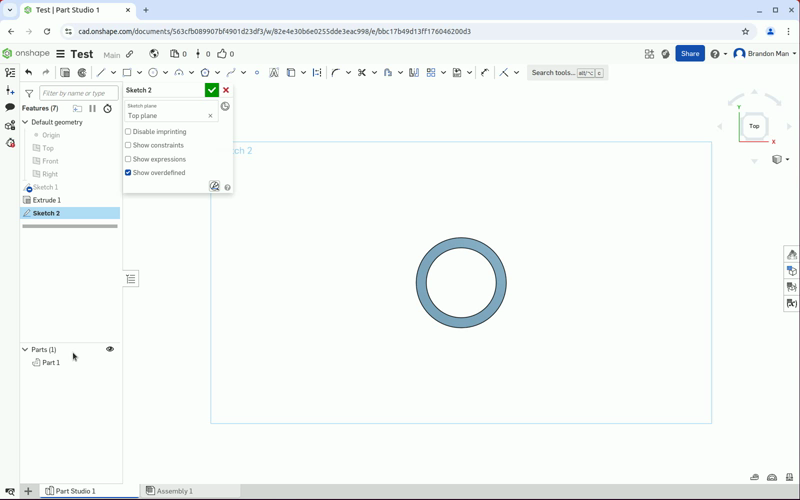
key(y)
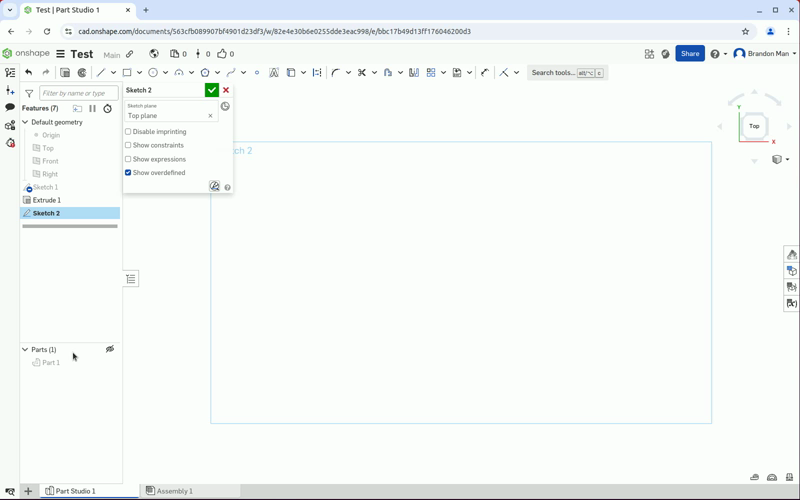
key(c)
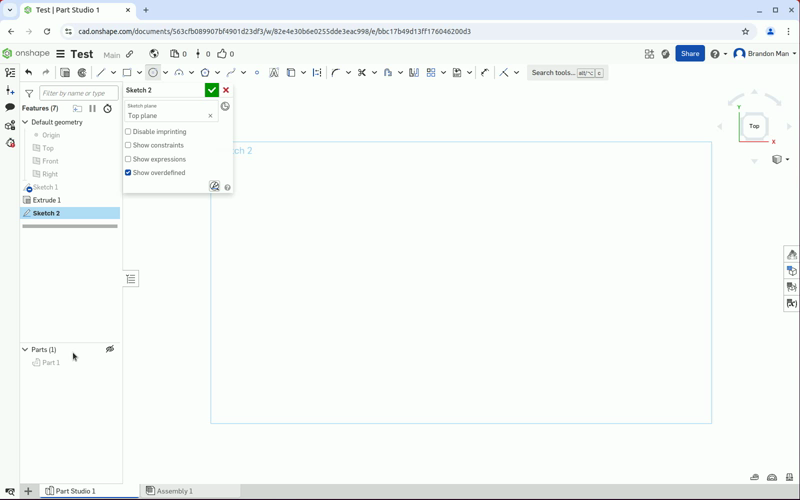
key_down(shift)
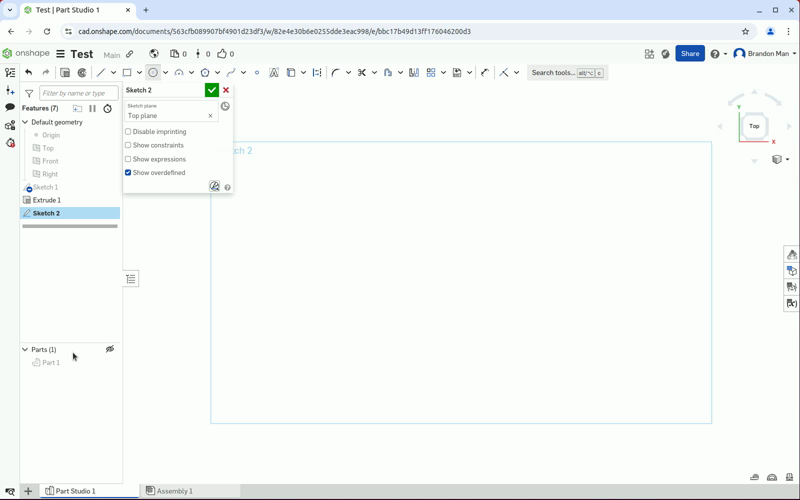
mouse_move(461, 282)
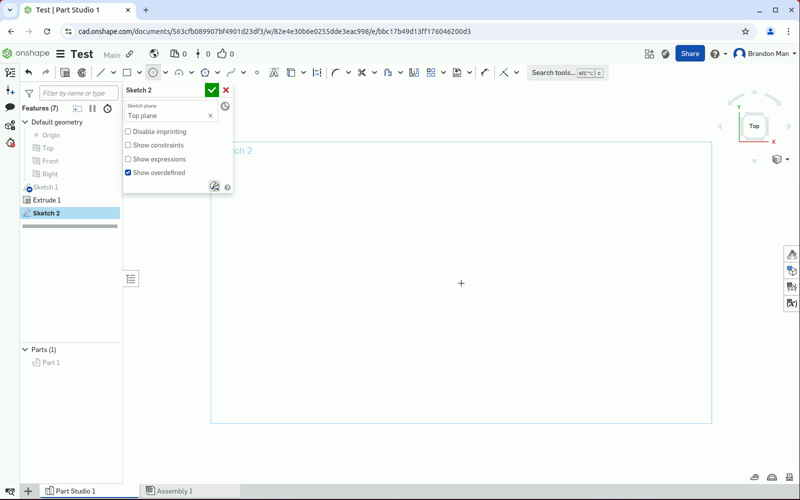
click(461, 282)
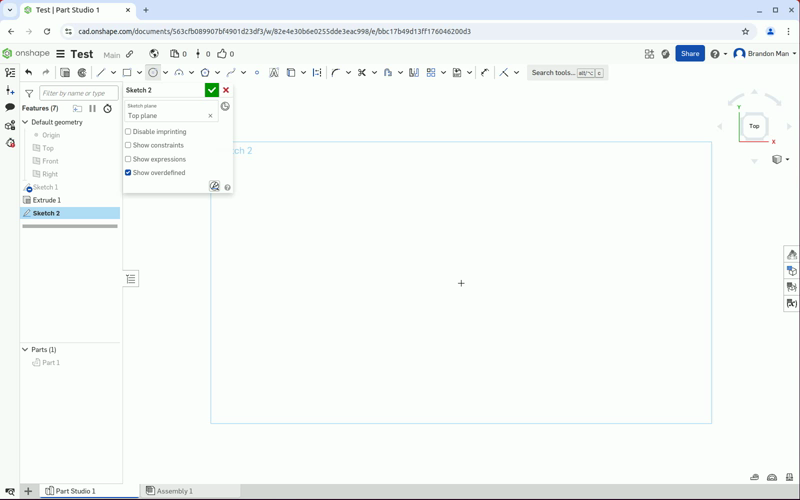
key_up(shift)
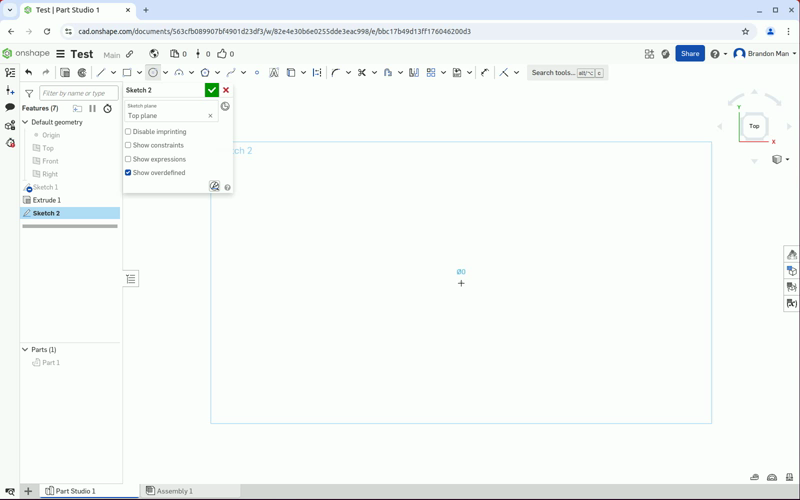
mouse_move(518, 282)
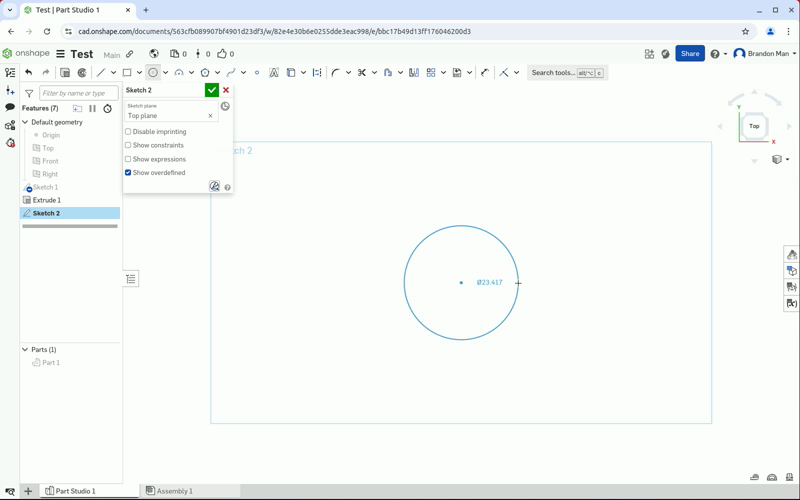
click(518, 282)
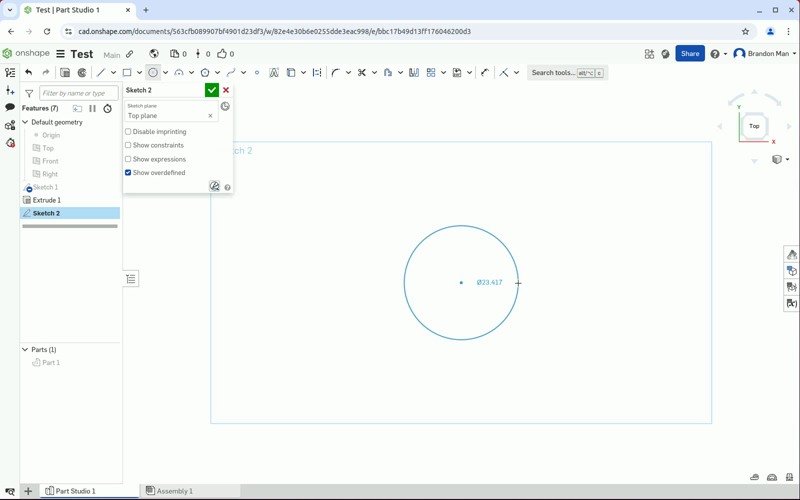
key(esc)
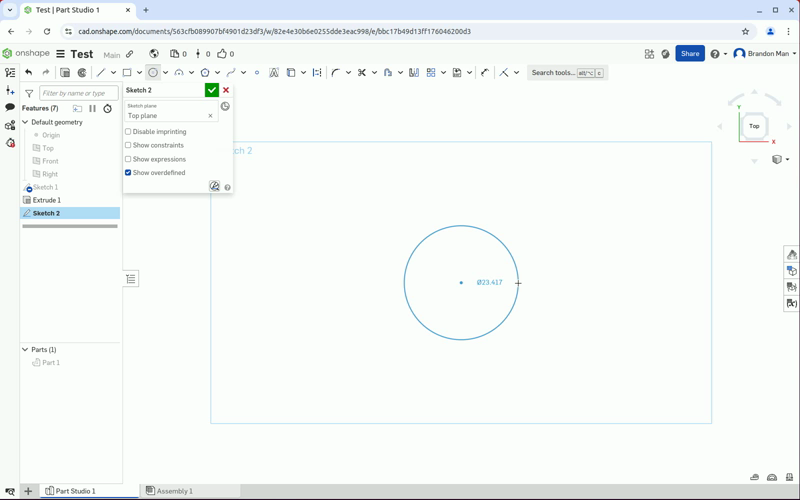
key(c)
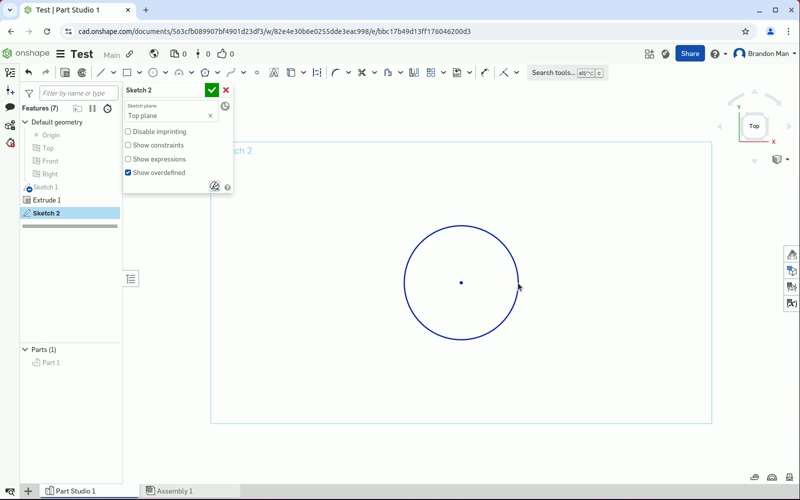
key_down(shift)
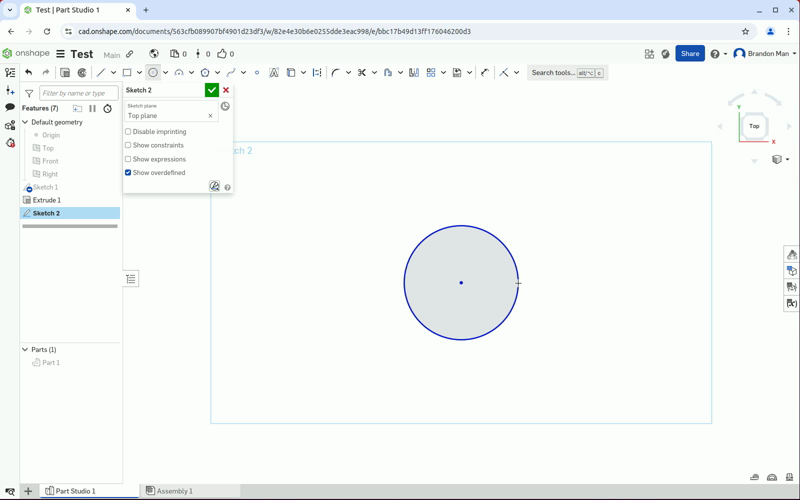
mouse_move(461, 282)
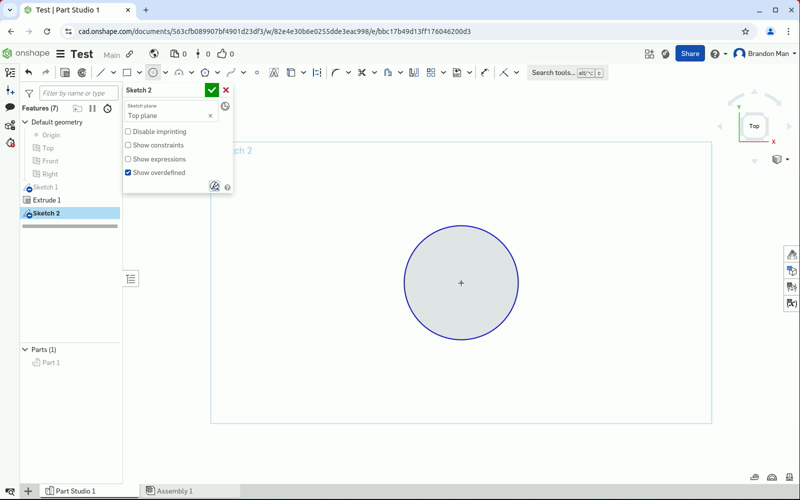
click(461, 282)
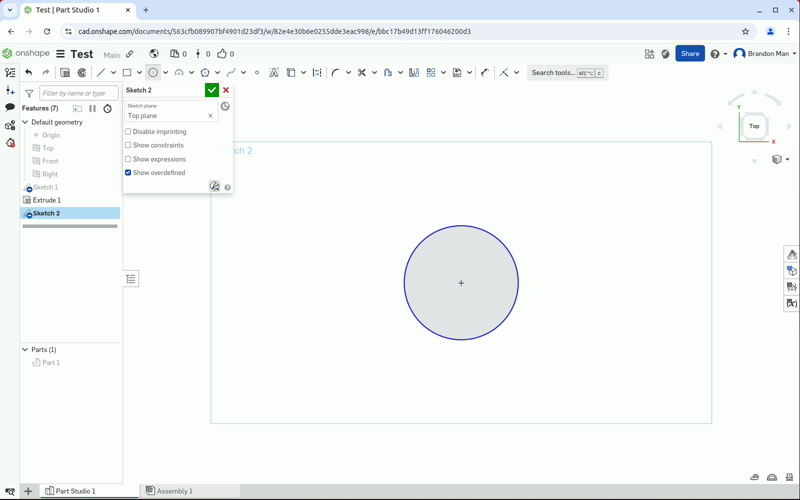
key_up(shift)
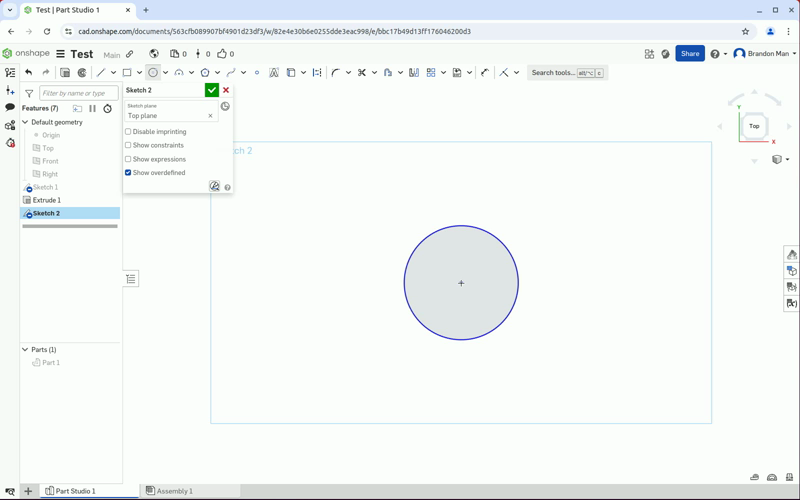
mouse_move(506, 282)
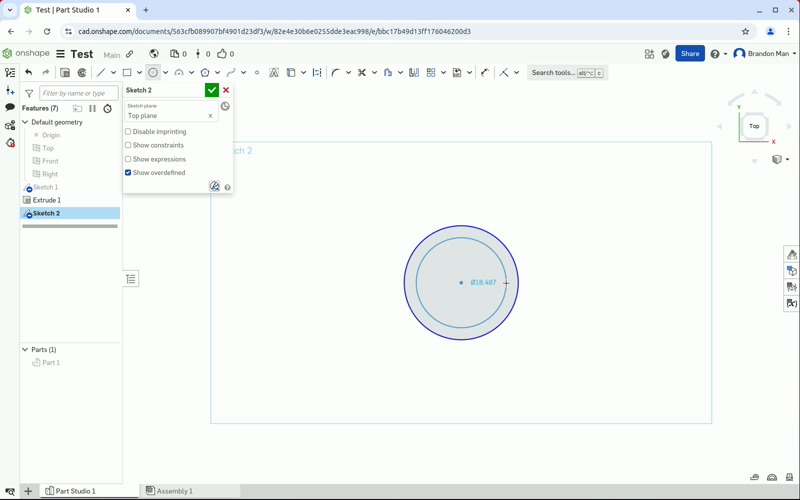
click(506, 282)
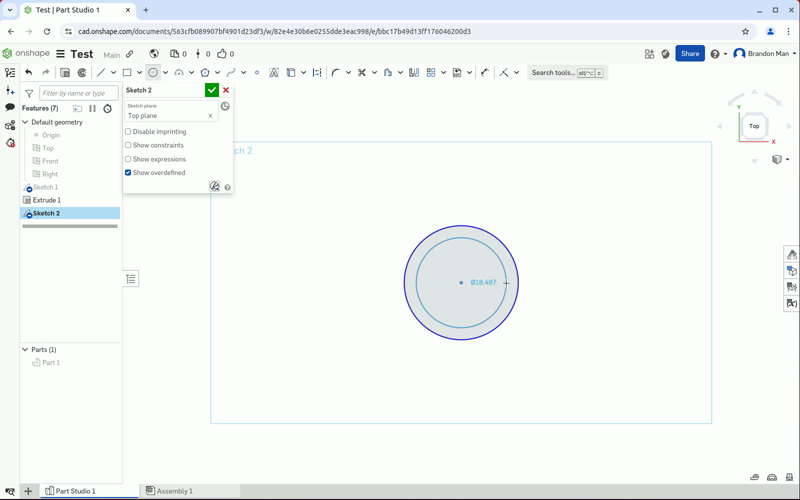
key(esc)
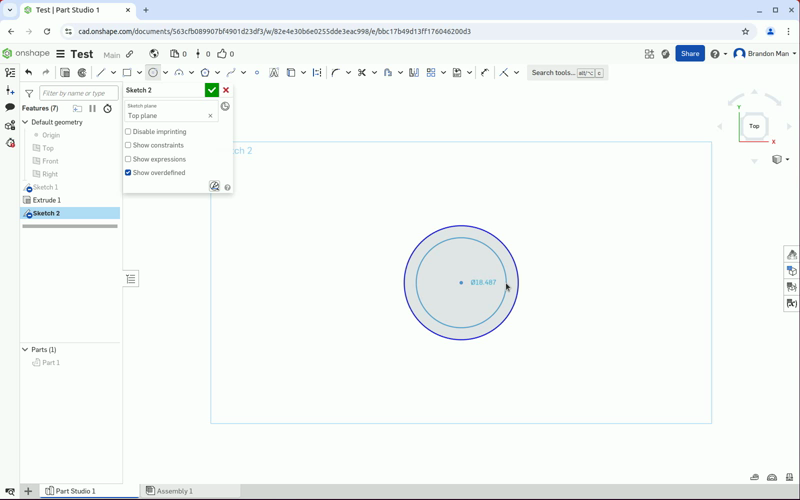
mouse_move(438, 325)
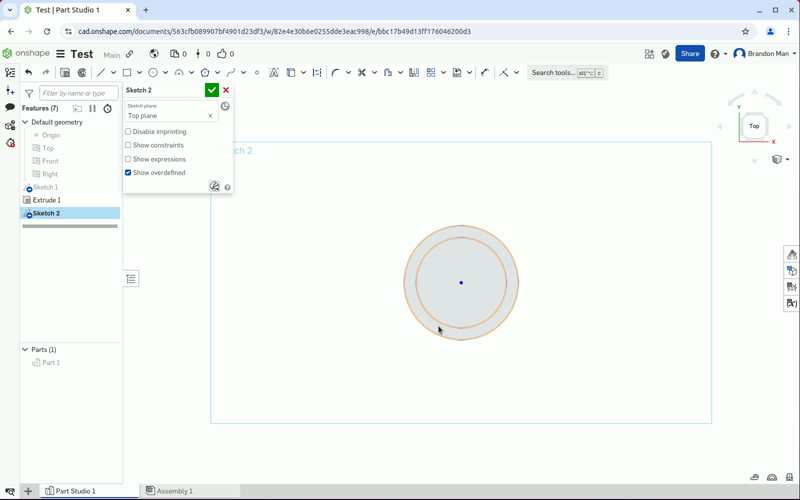
click(438, 325)
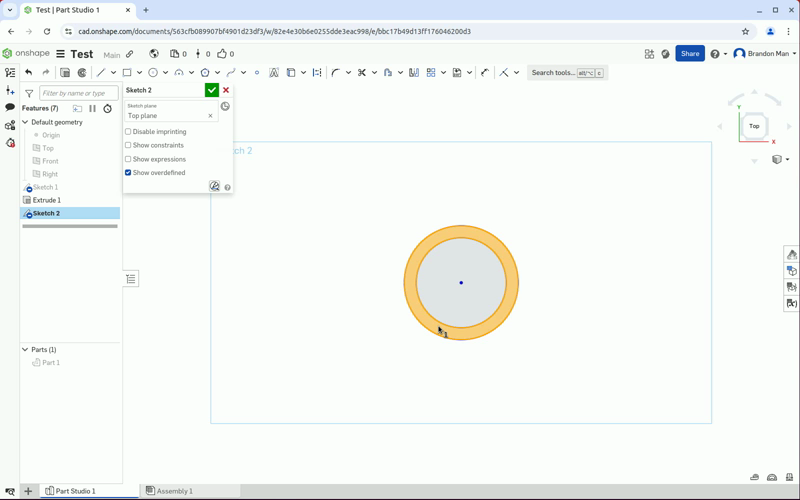
mouse_move(73, 352)
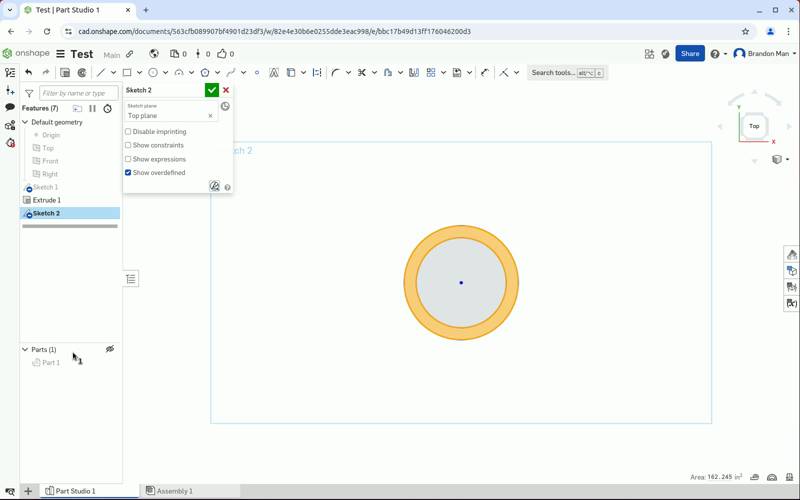
key(shift+y)
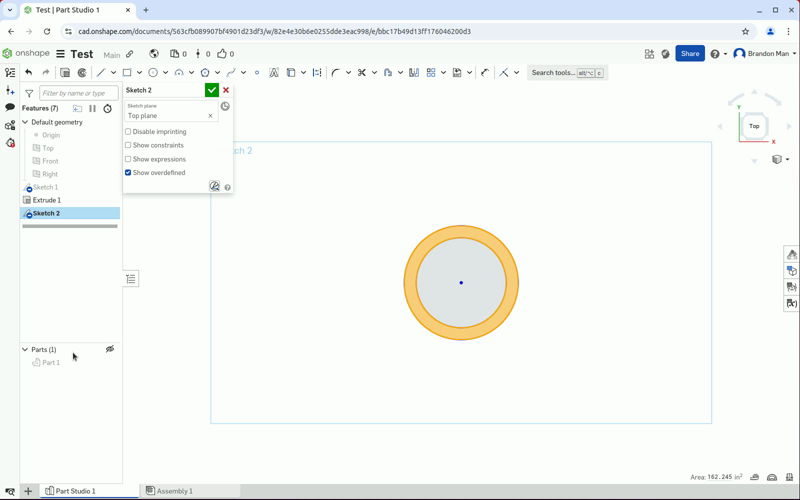
key(shift+e)
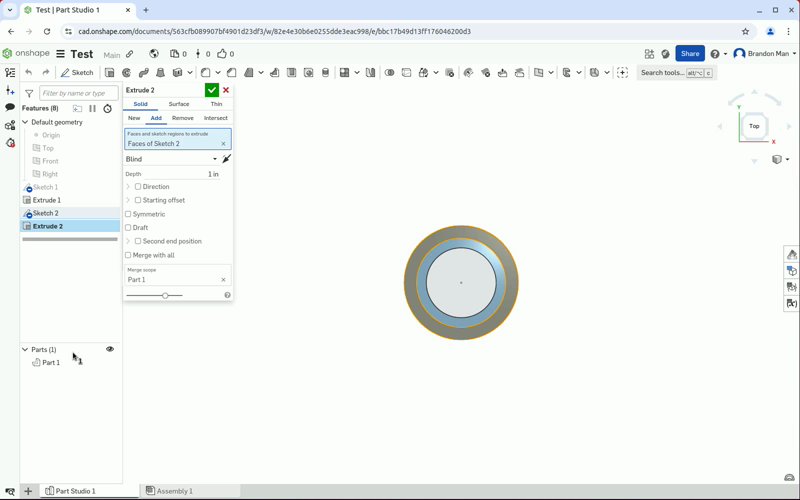
mouse_move(143, 106)
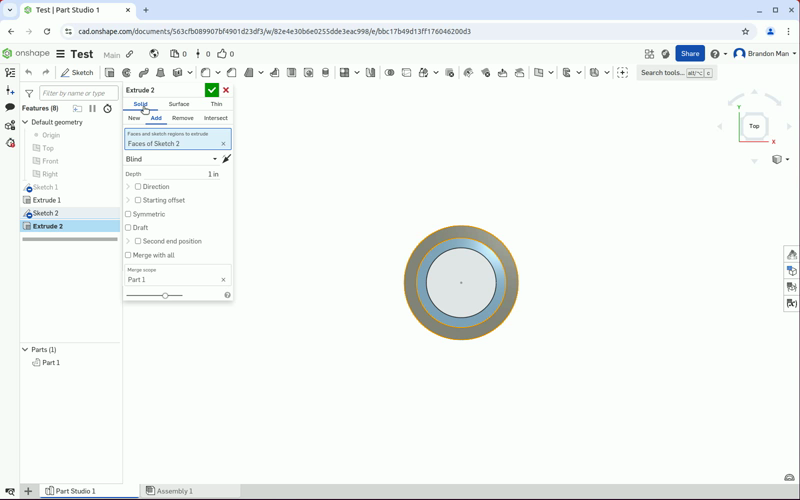
click(143, 106)
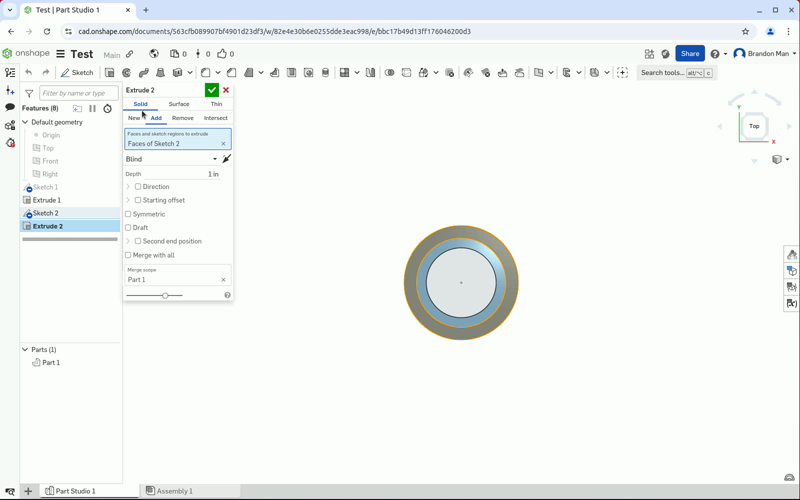
mouse_move(137, 120)
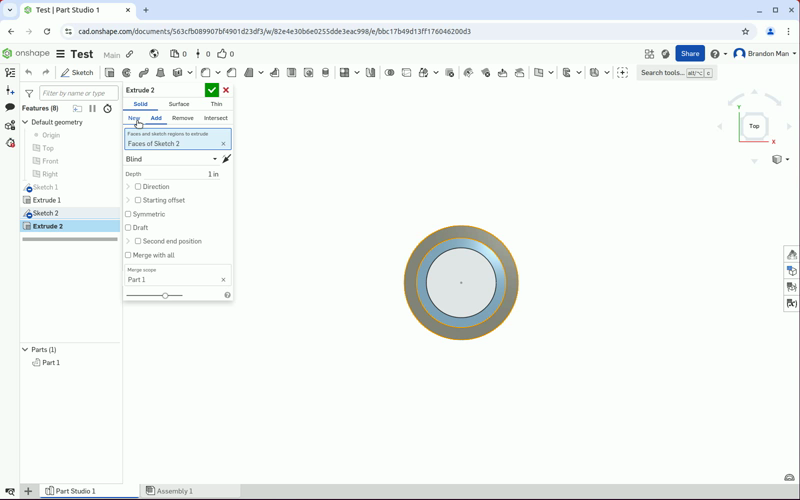
click(137, 120)
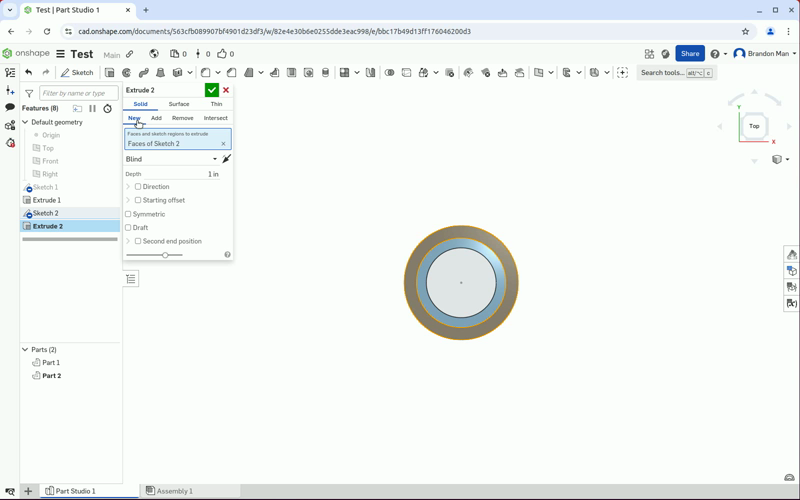
key(tab, 4)
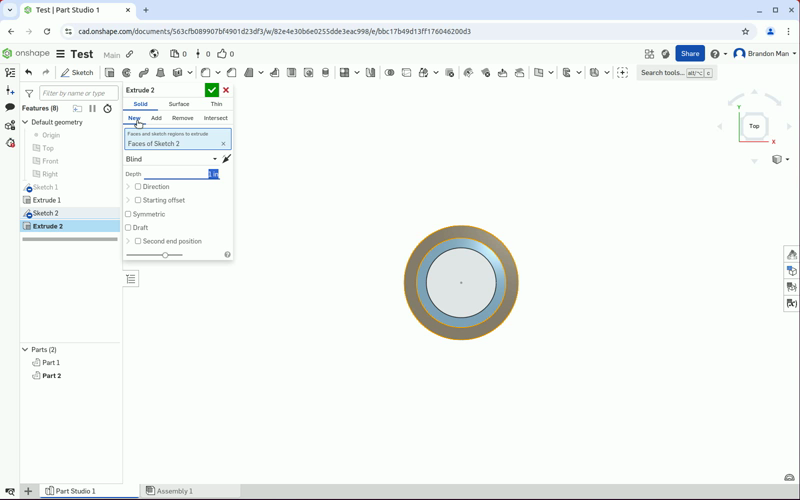
text(9.147)
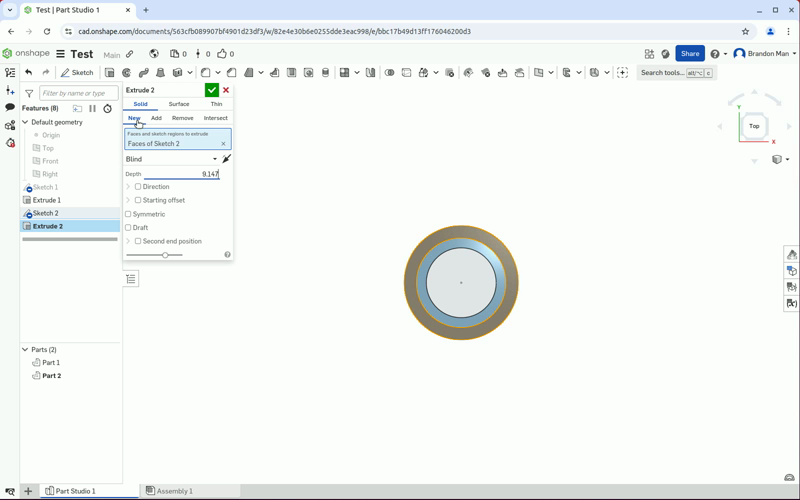
key(enter)
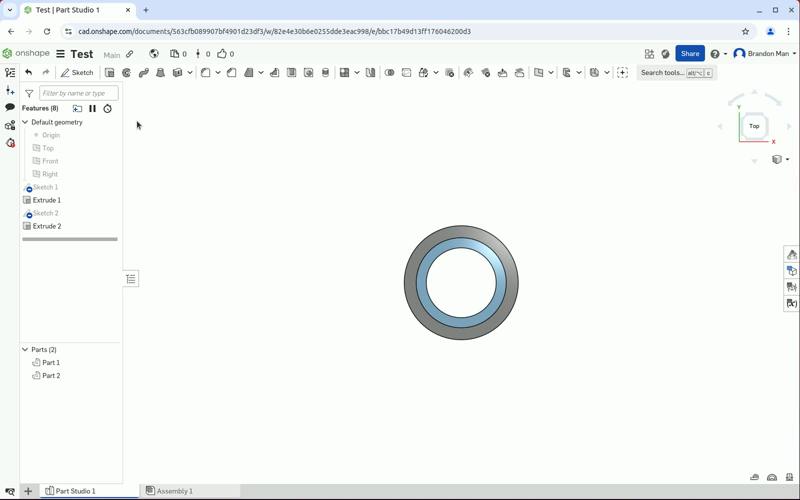
key(shift+h)
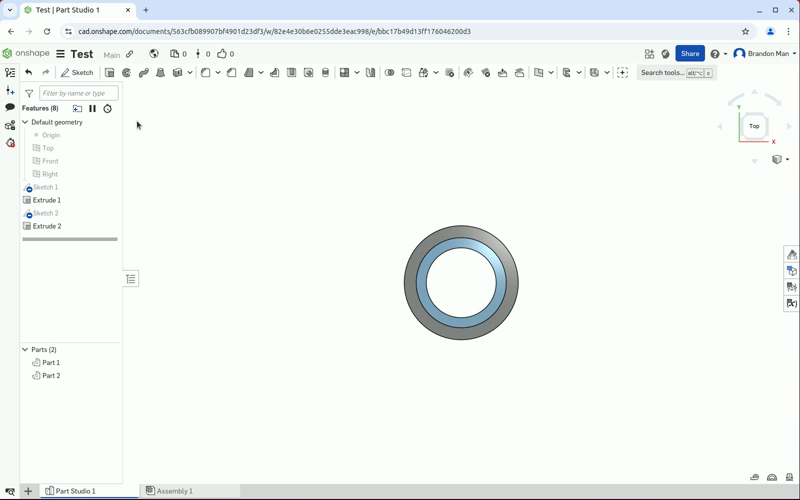
key(shift+h)
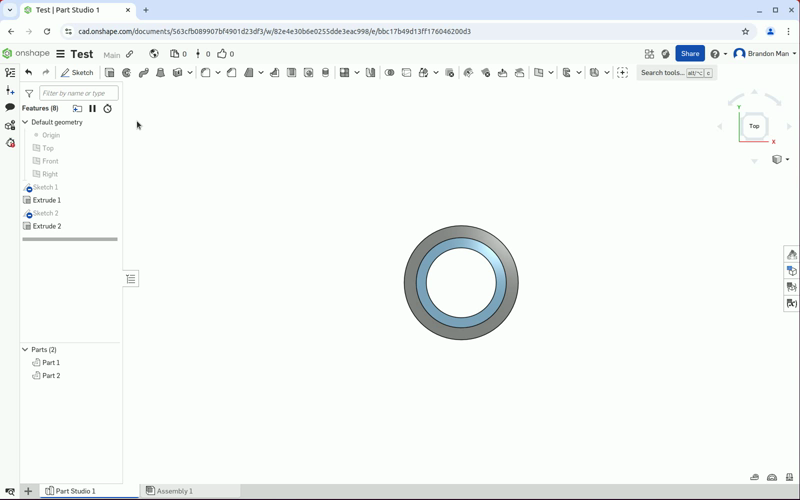
mouse_move(73, 189)
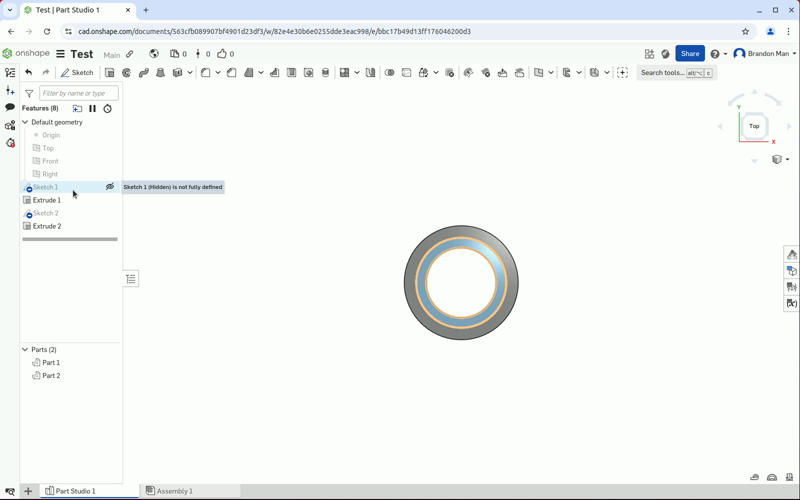
click(73, 189)
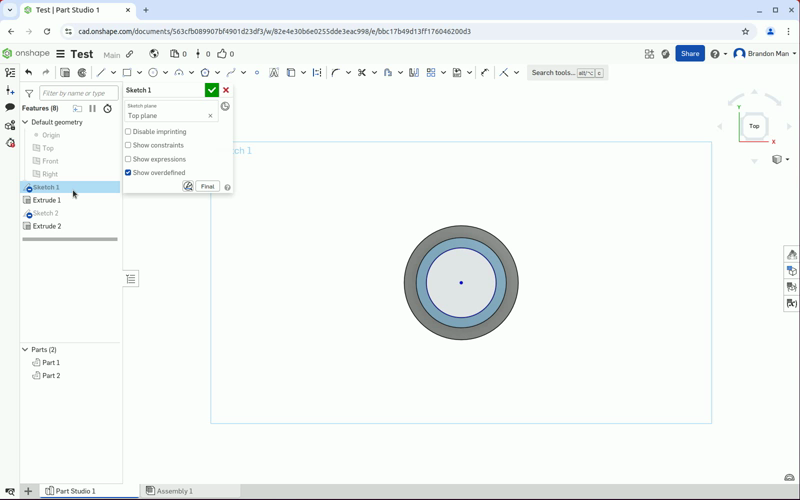
mouse_move(229, 92)
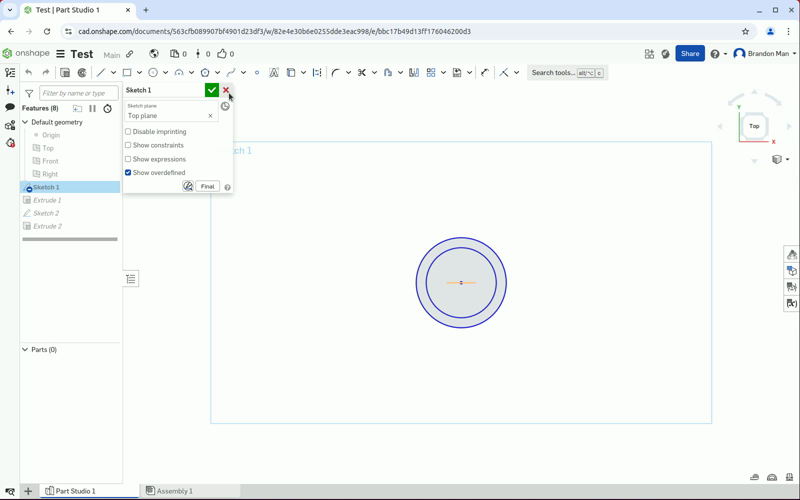
click(229, 92)
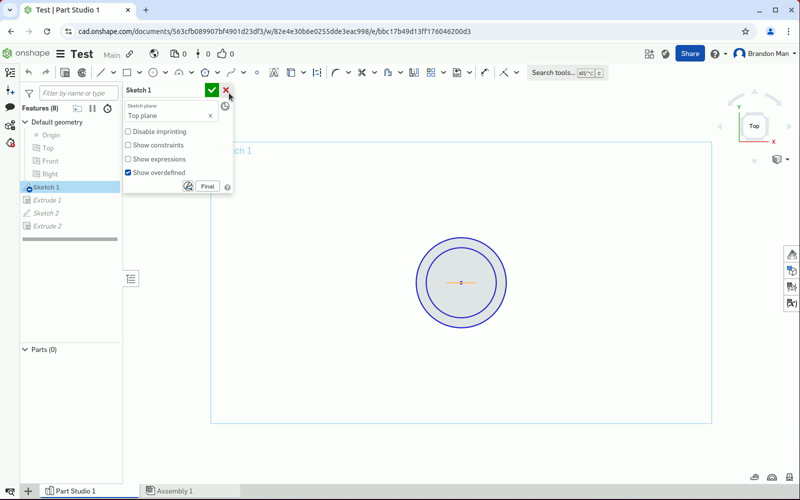
key(shift+s)
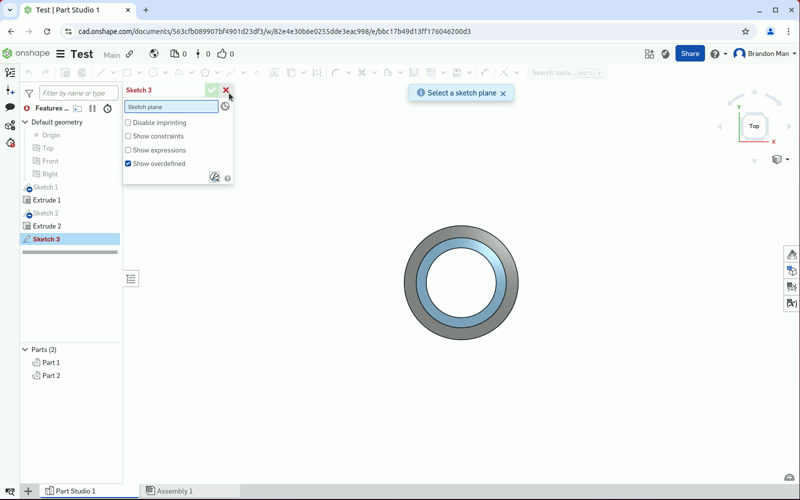
mouse_move(73, 150)
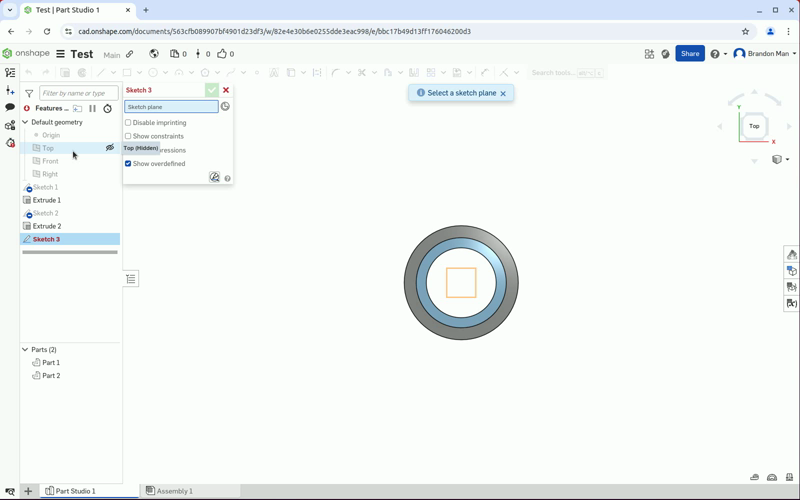
click(73, 150)
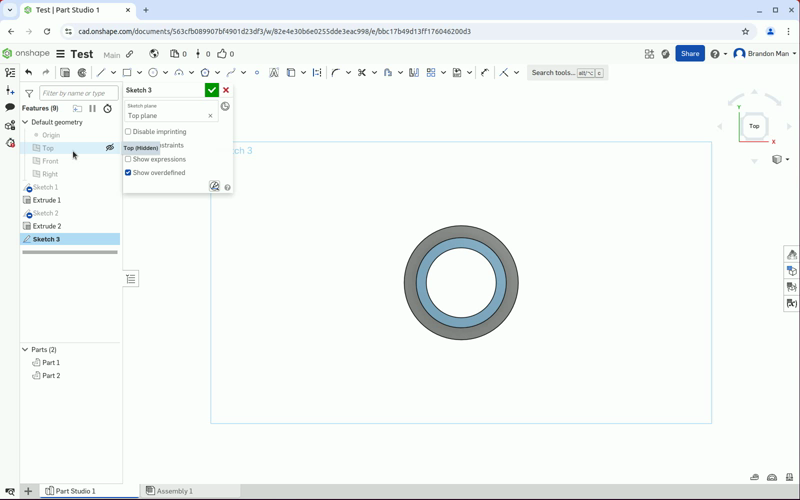
mouse_move(73, 352)
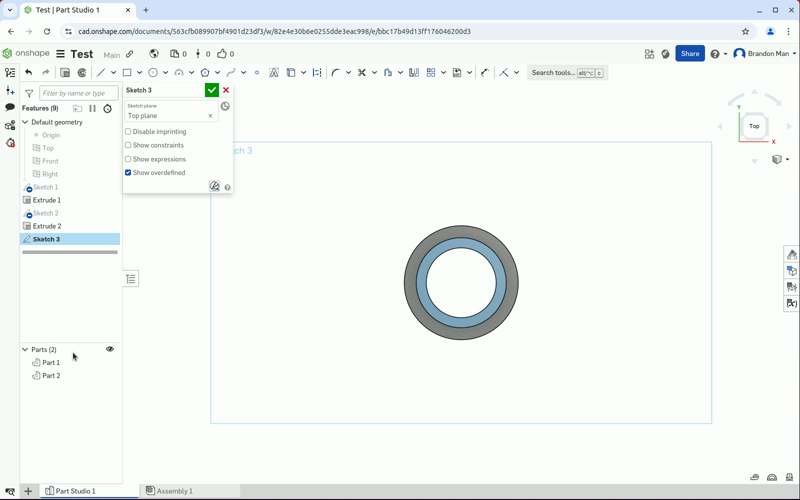
key(y)
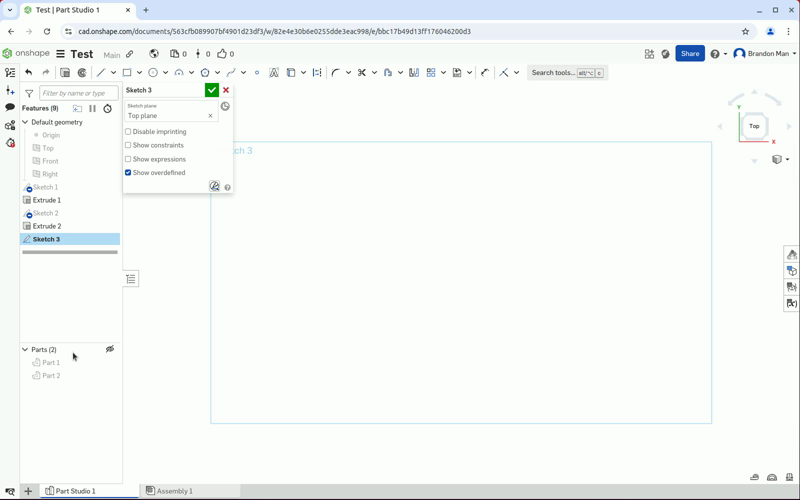
key(c)
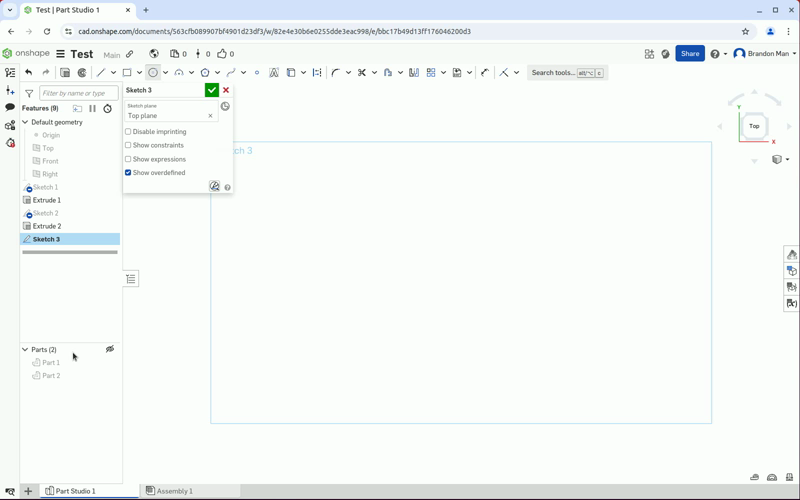
key_down(shift)
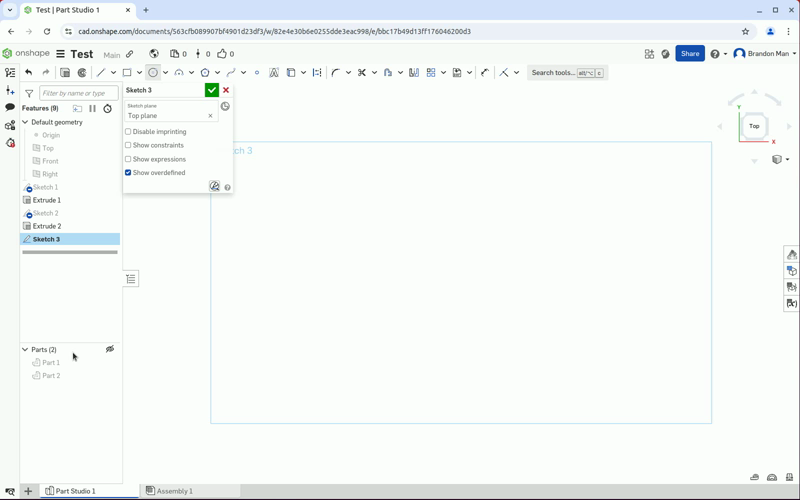
mouse_move(461, 282)
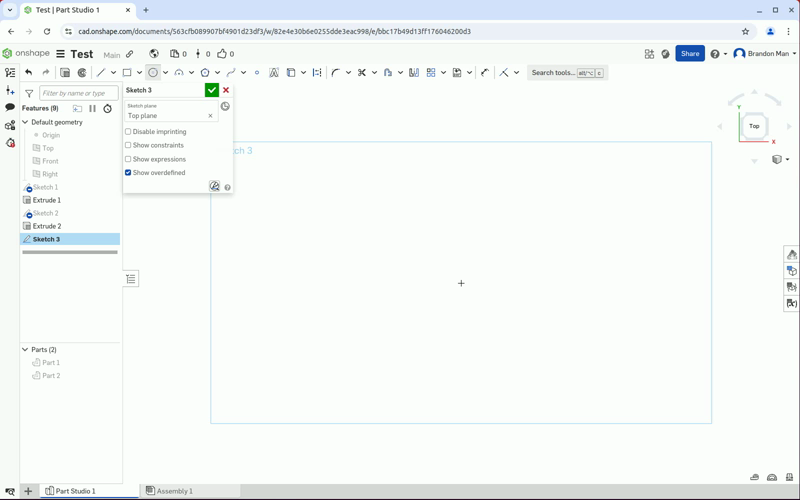
click(461, 282)
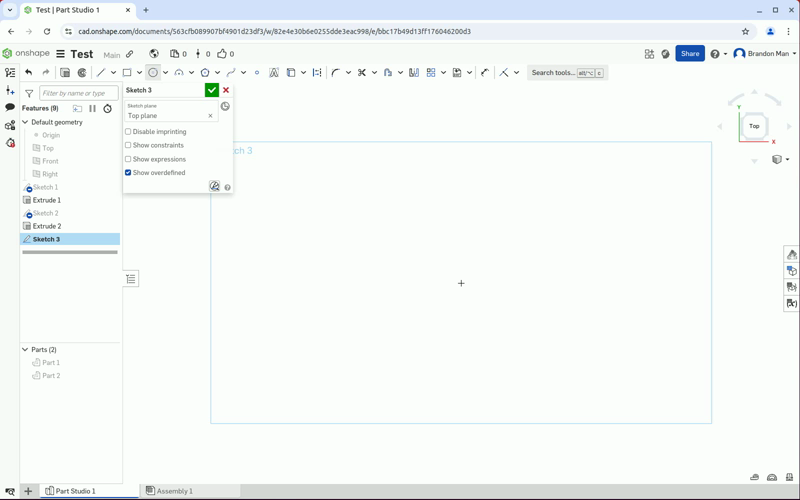
key_up(shift)
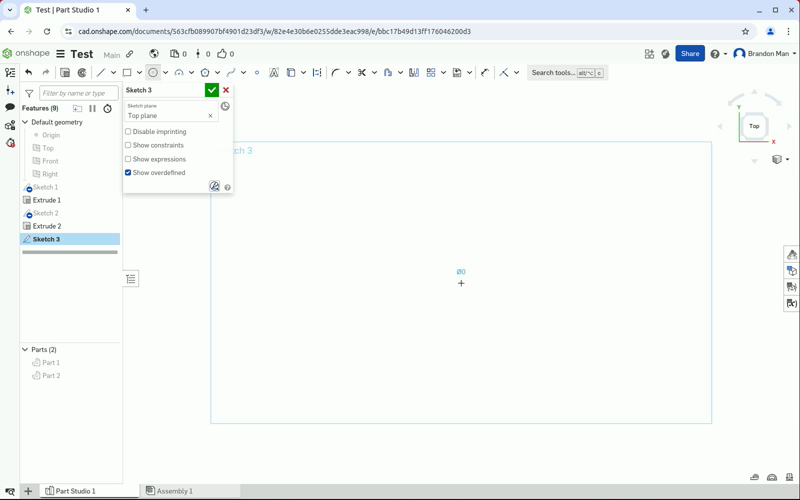
mouse_move(574, 282)
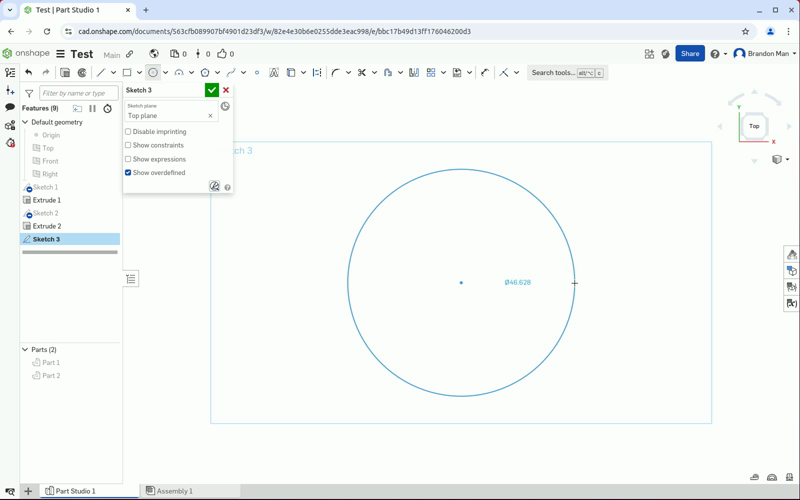
click(574, 282)
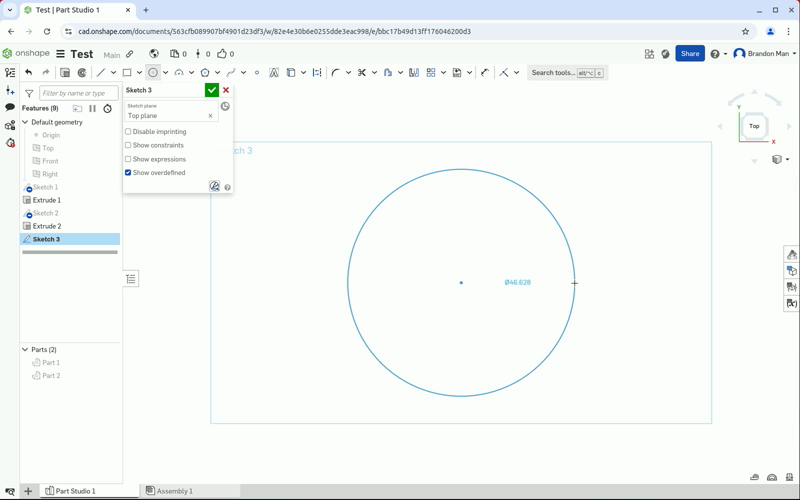
key(esc)
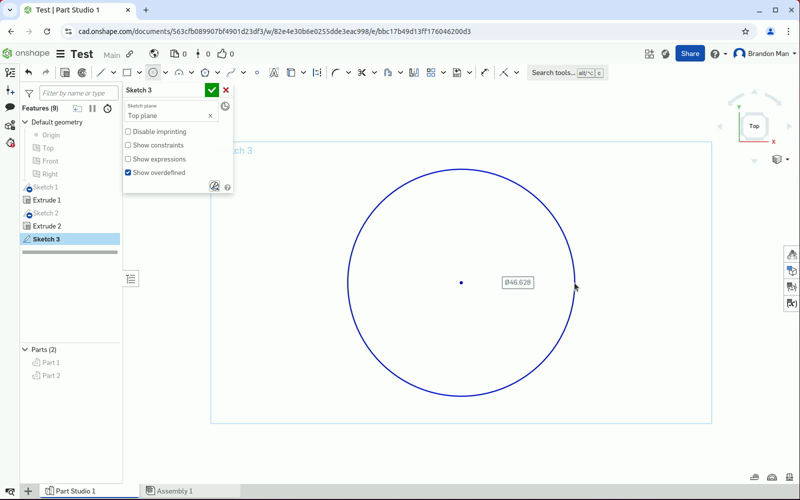
key(c)
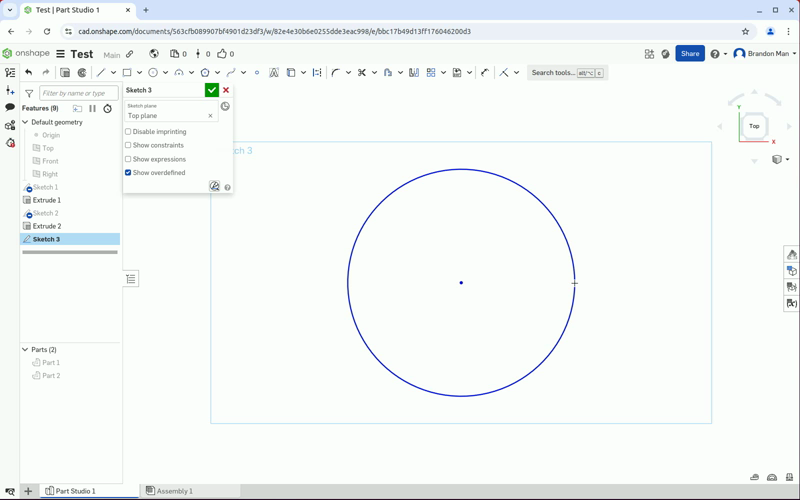
key_down(shift)
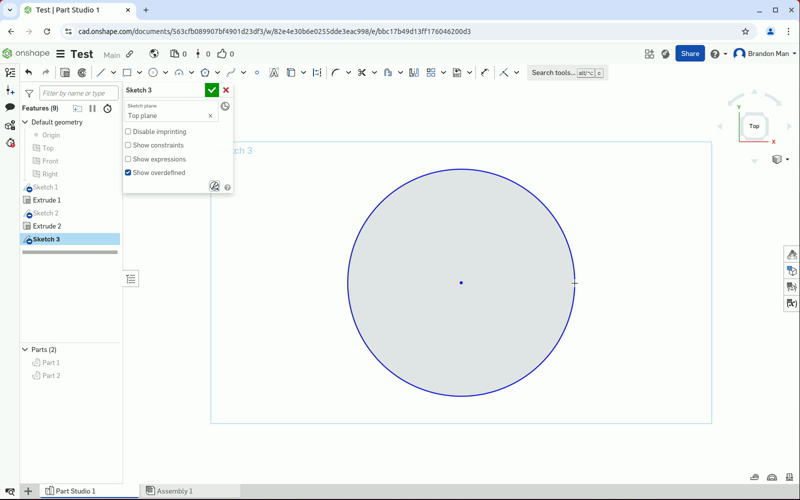
mouse_move(461, 282)
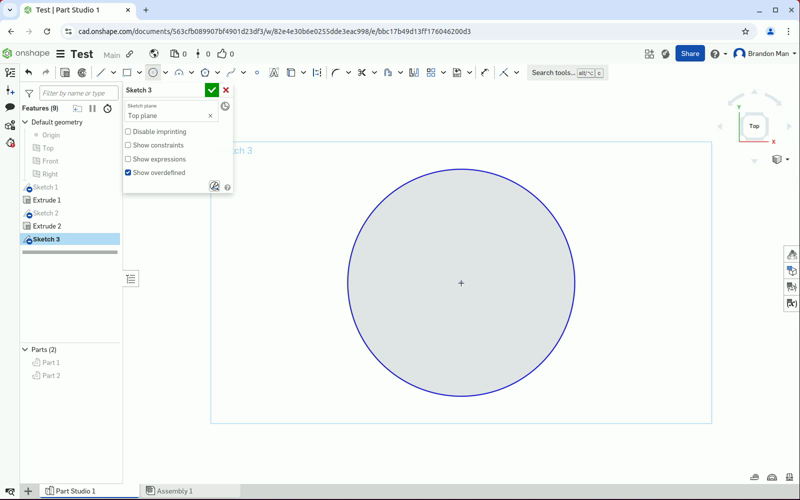
click(461, 282)
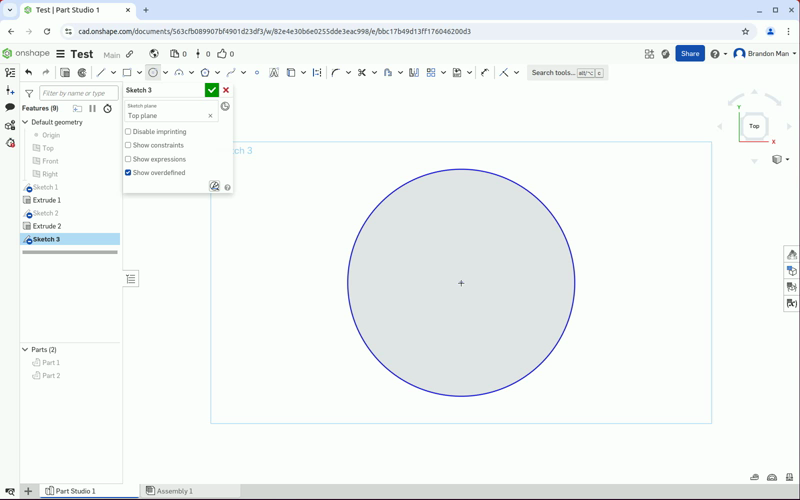
key_up(shift)
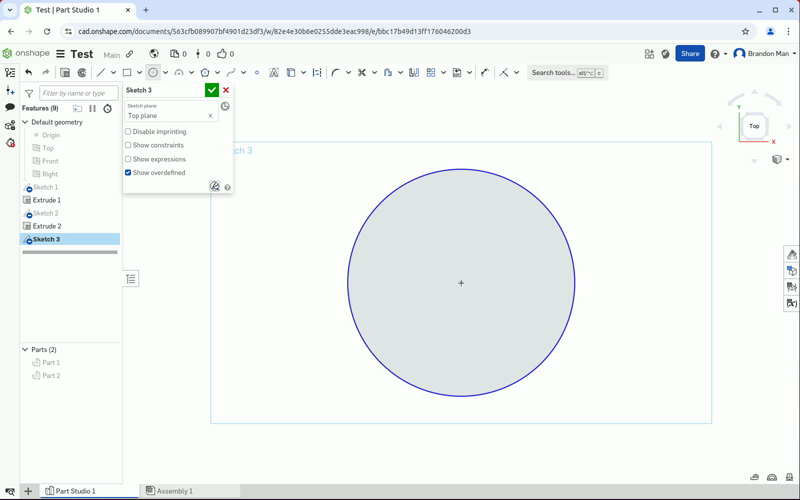
mouse_move(517, 282)
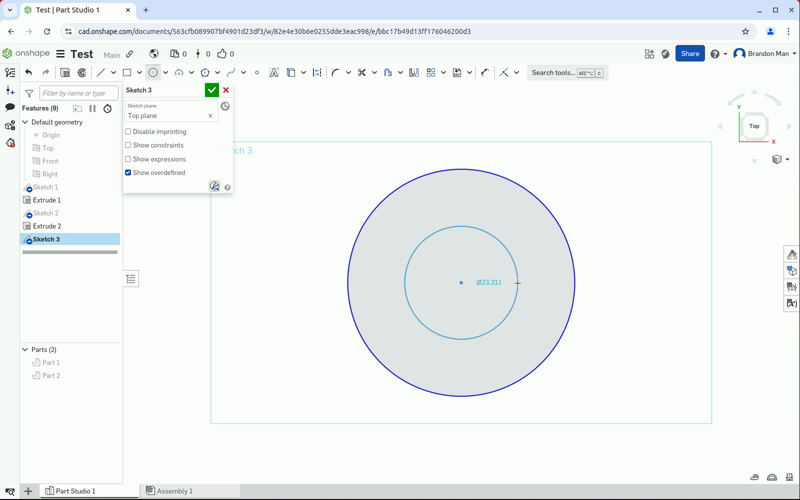
click(517, 282)
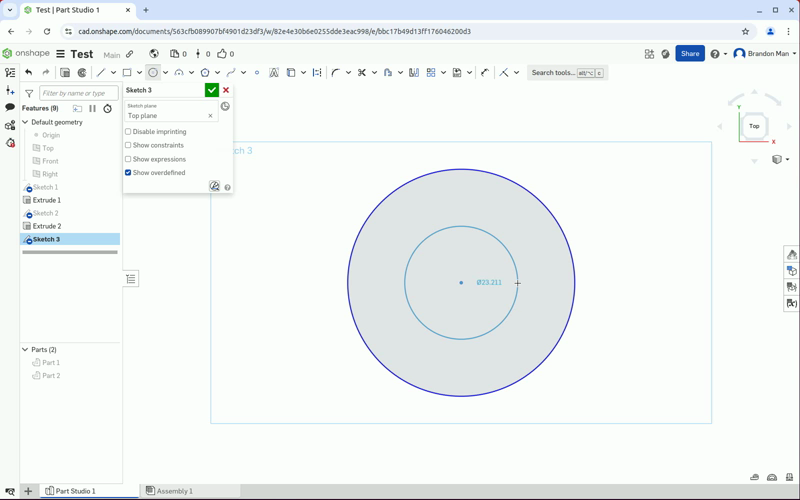
key(esc)
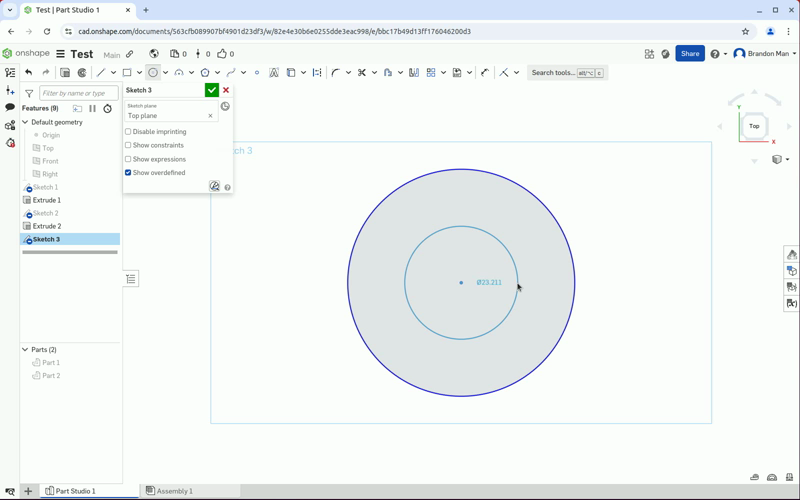
mouse_move(450, 374)
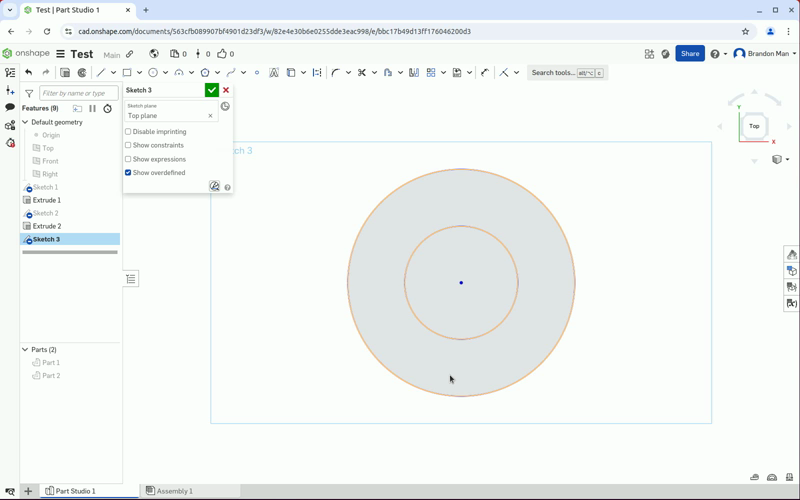
click(450, 374)
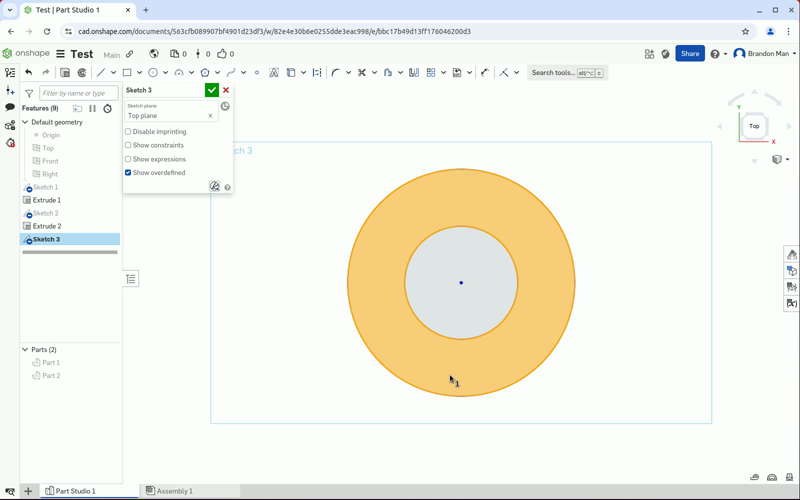
mouse_move(73, 352)
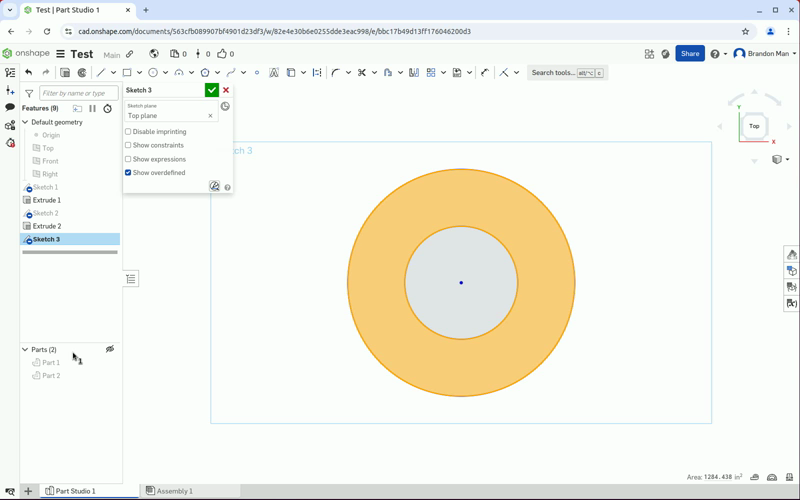
key(shift+y)
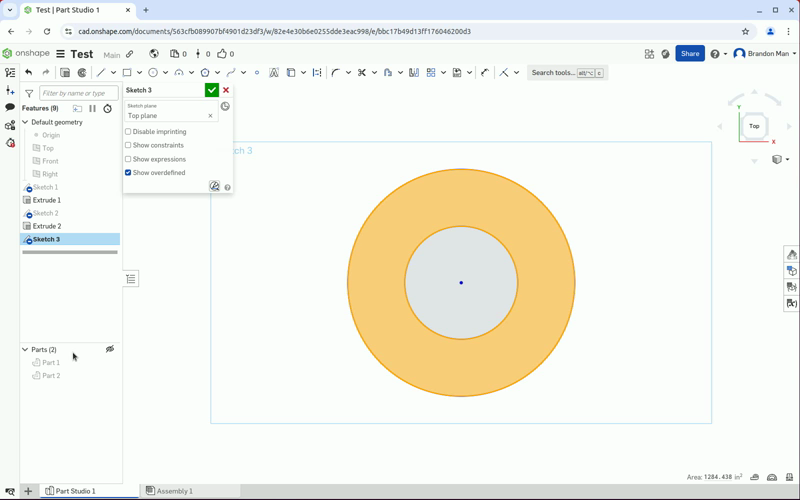
key(shift+e)
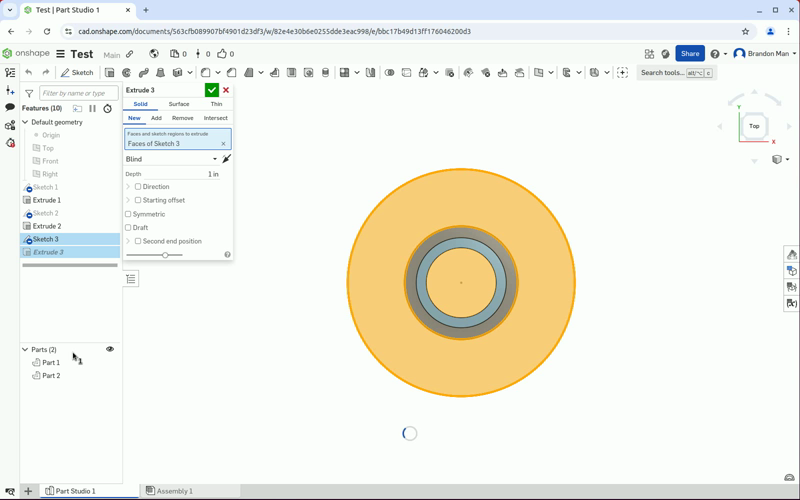
mouse_move(143, 106)
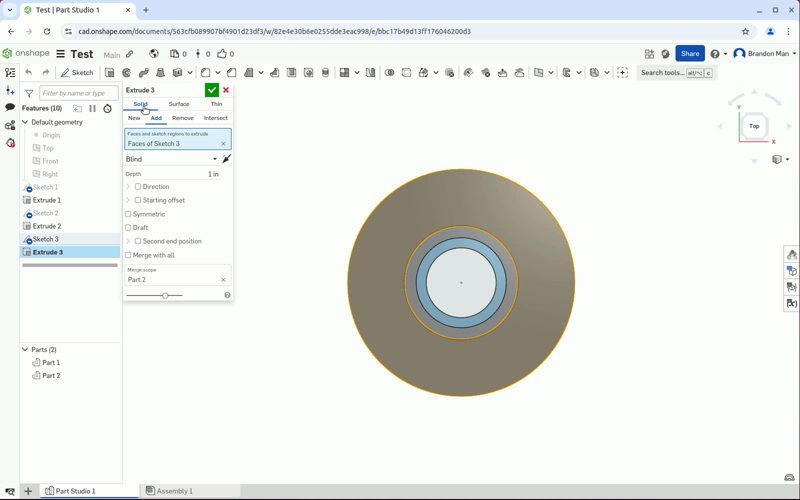
click(143, 106)
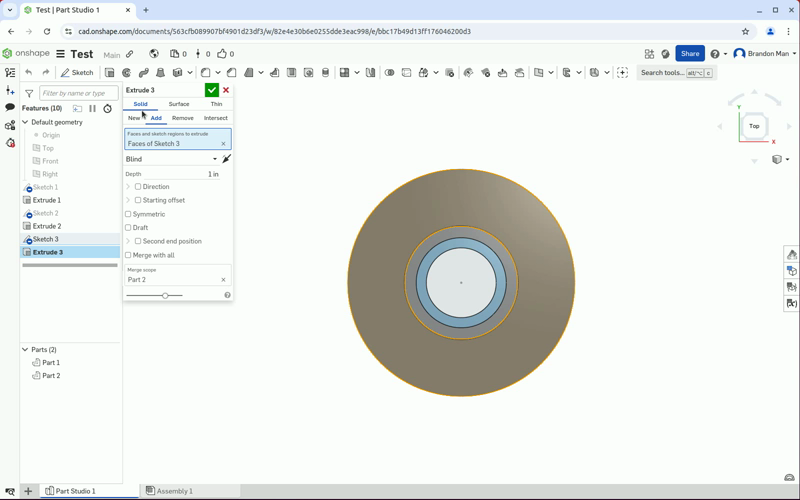
mouse_move(137, 120)
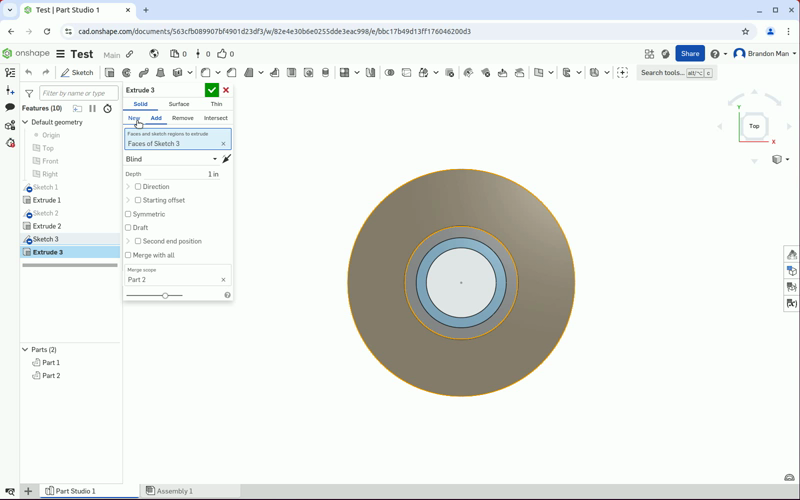
click(137, 120)
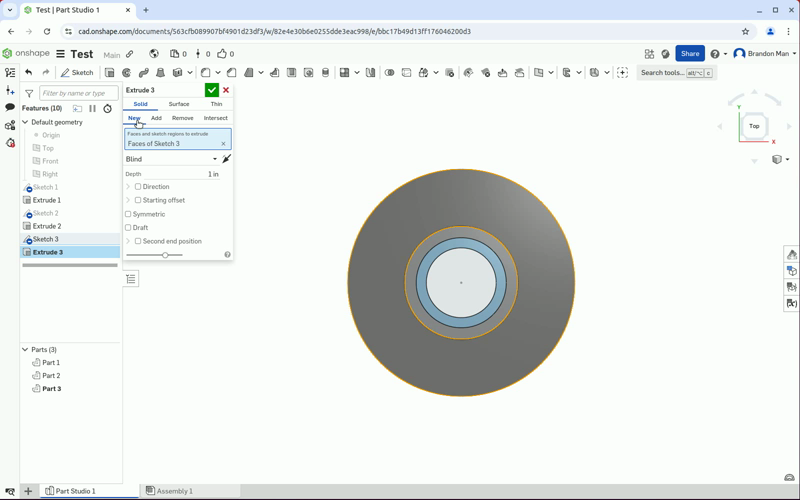
key(tab, 4)
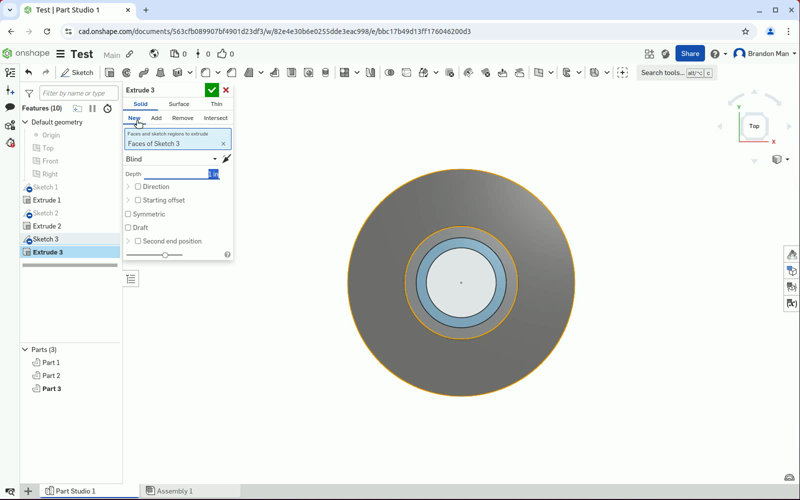
text(2.407)
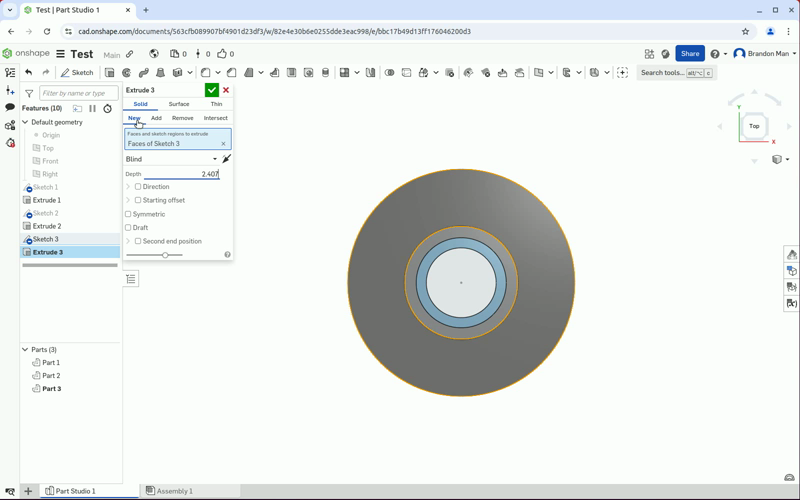
key(enter)
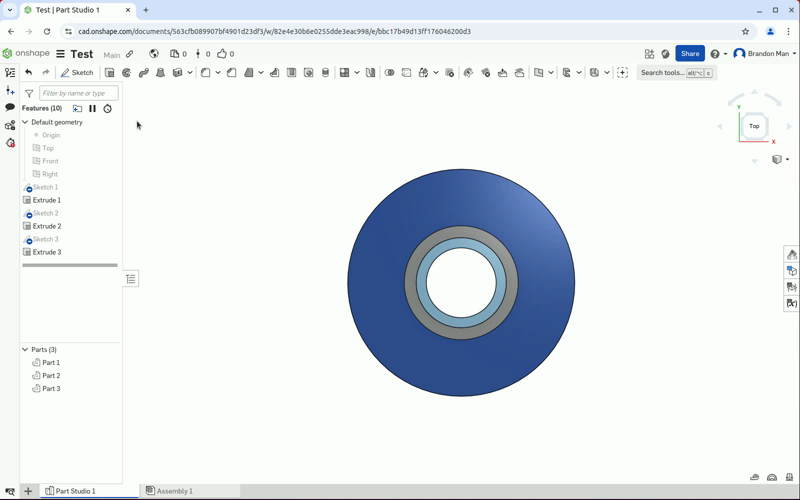
key(shift+h)
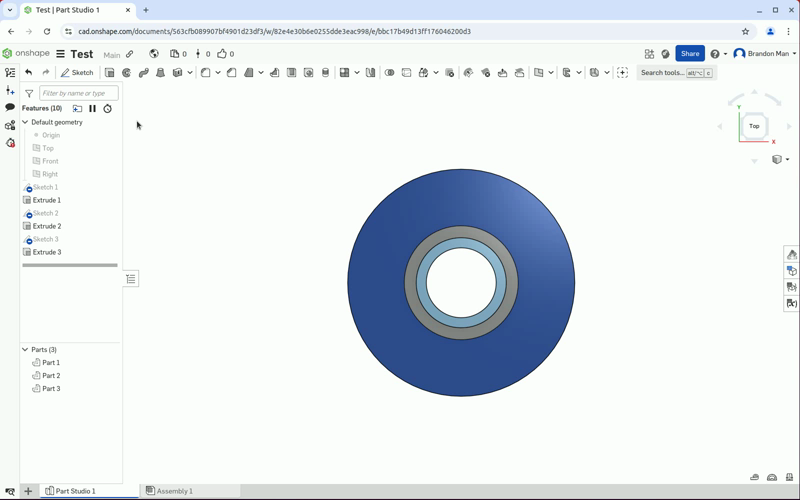
key(shift+h)
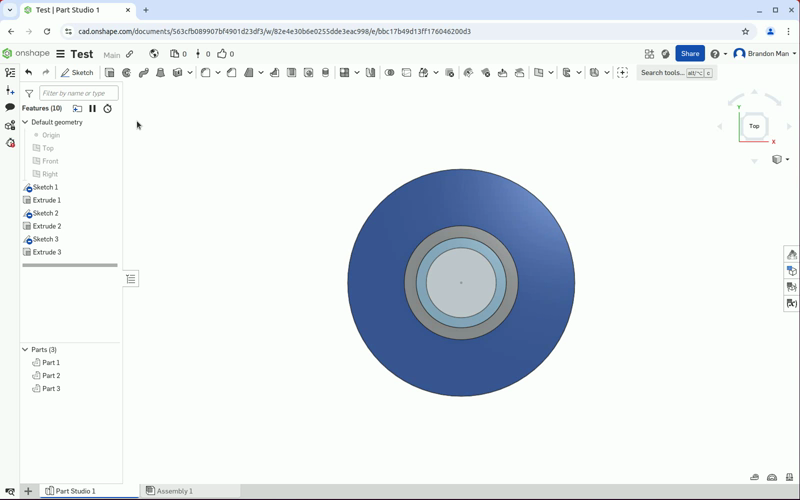
key(shift+7)
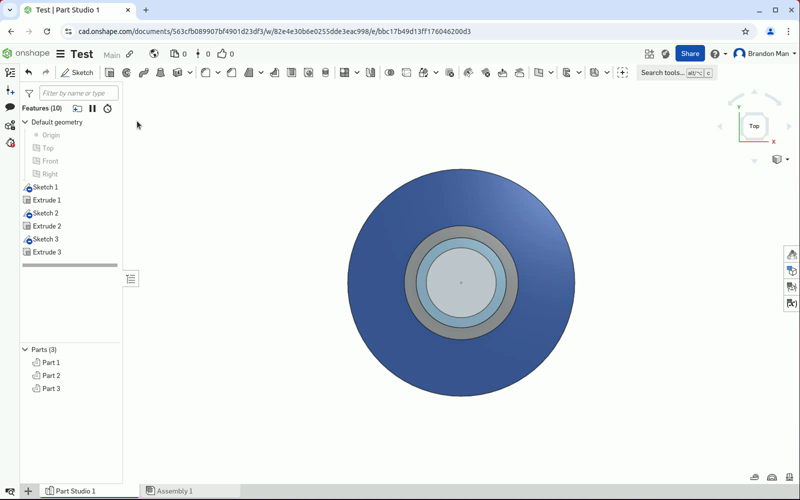
key(up, 3)
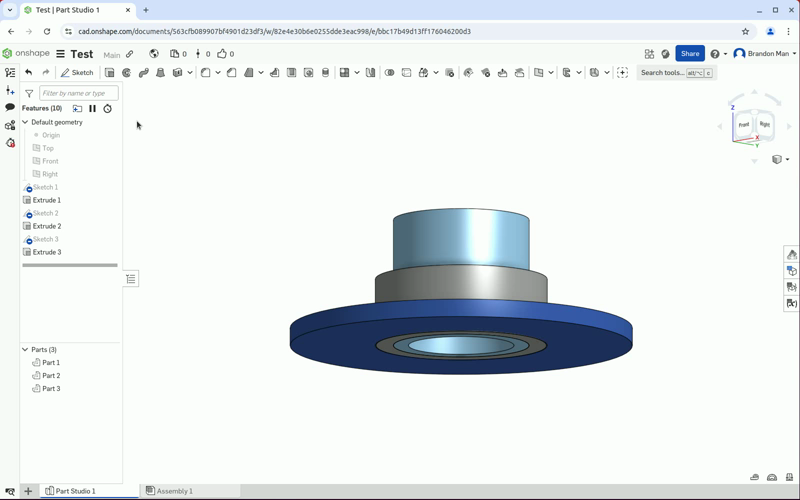
key(left, 3)
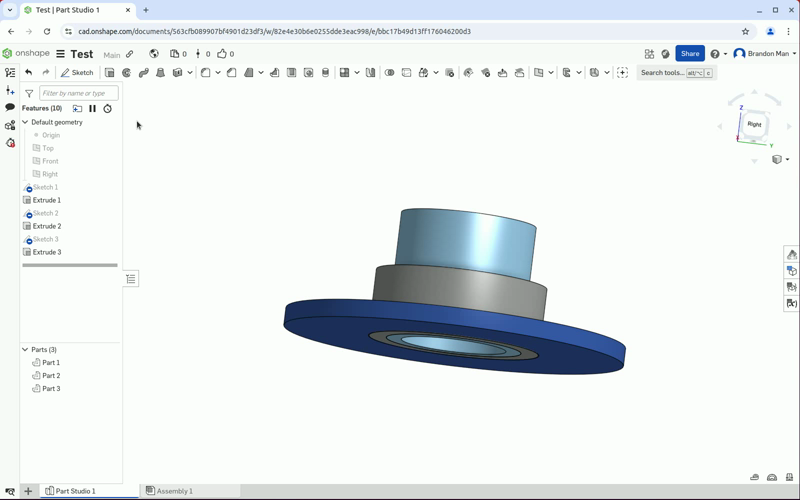
key(right, 3)
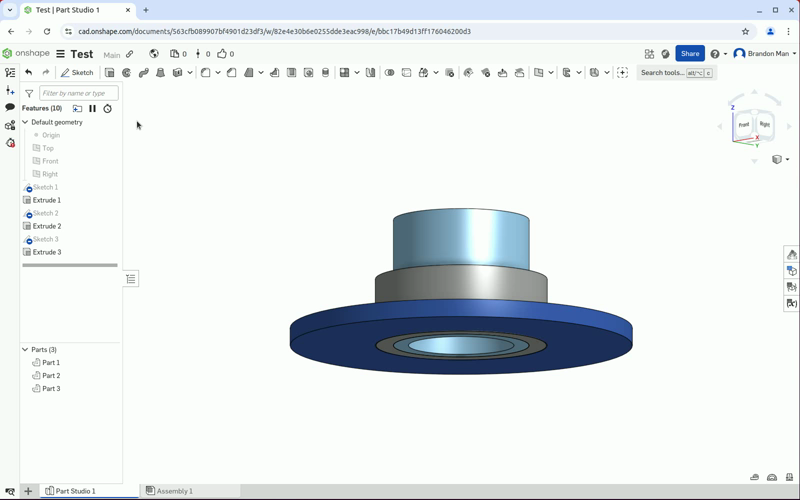
key(down, 3)
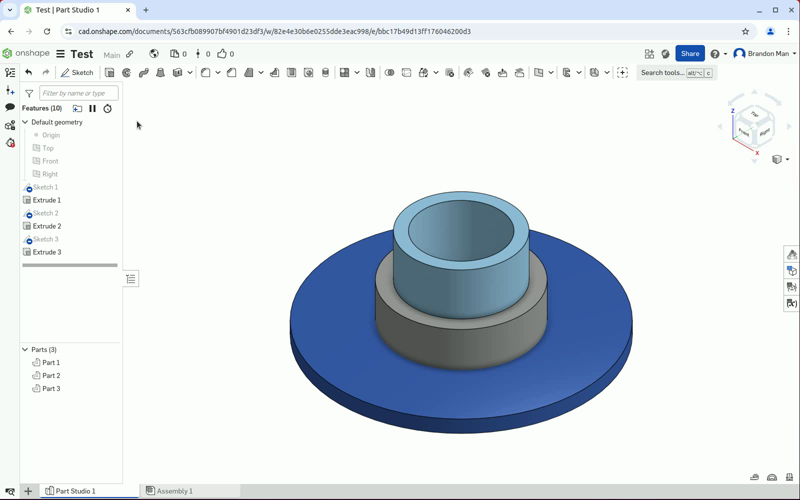
mouse_move(73, 189)
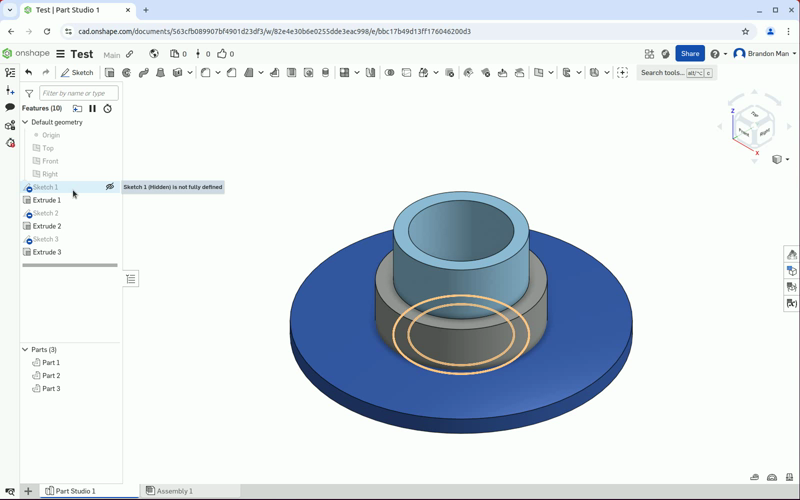
click(73, 189)